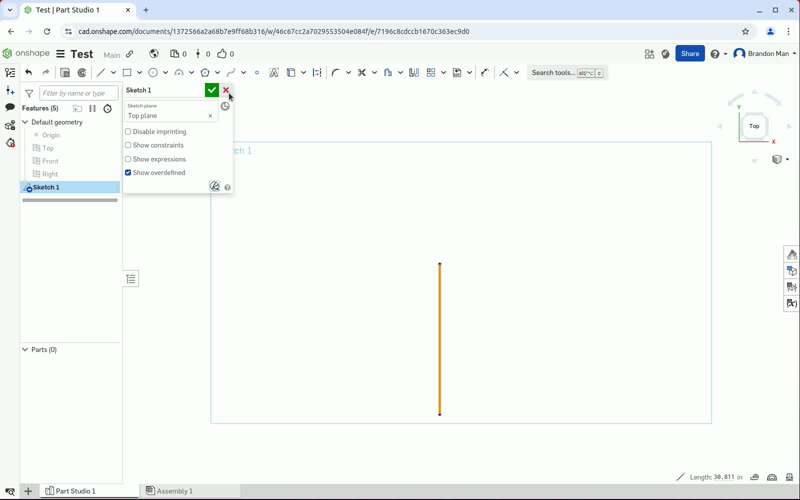
key(shift+h)
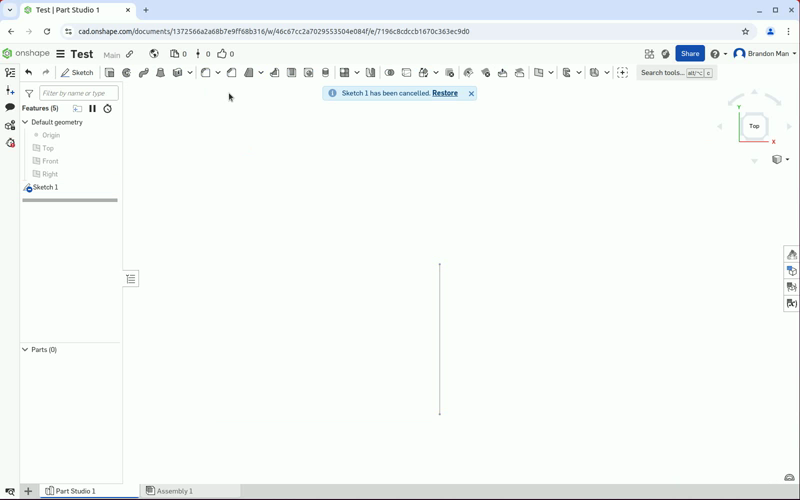
key(shift+s)
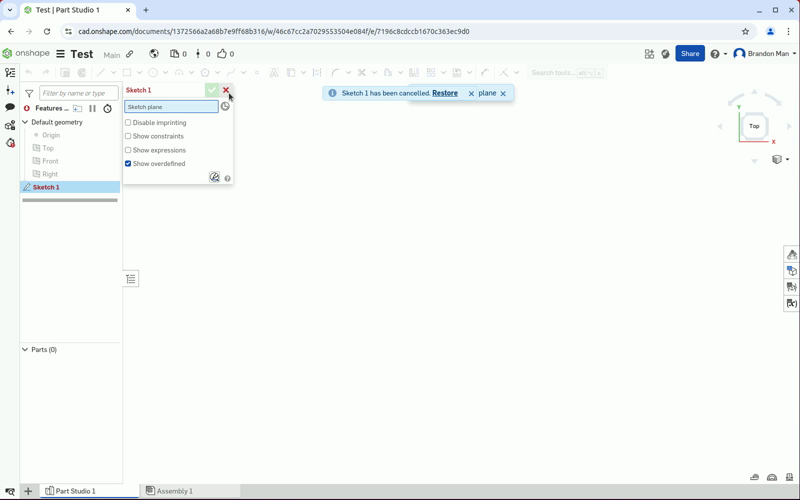
mouse_move(73, 150)
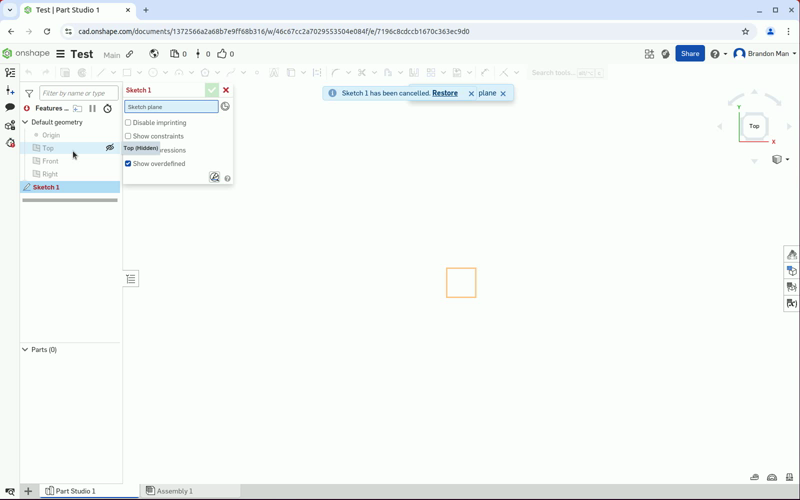
click(73, 150)
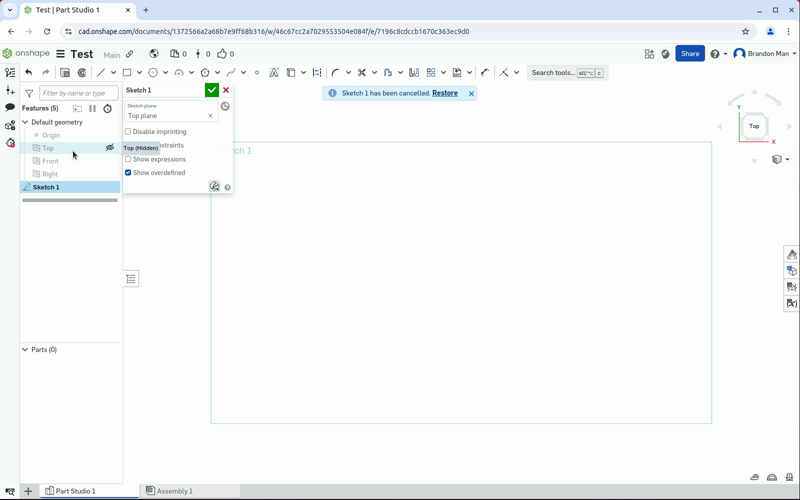
mouse_move(73, 352)
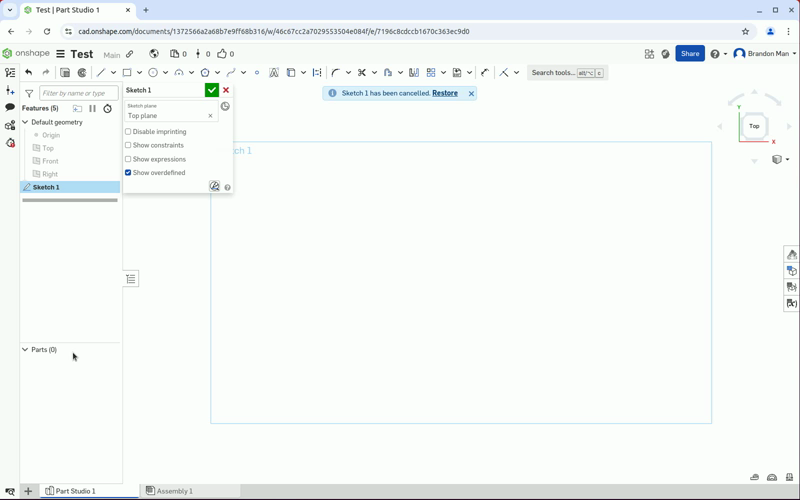
key(y)
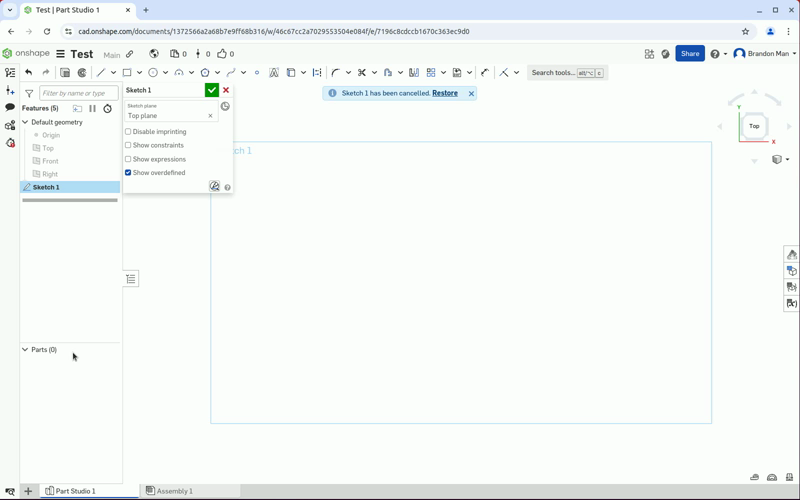
key(l)
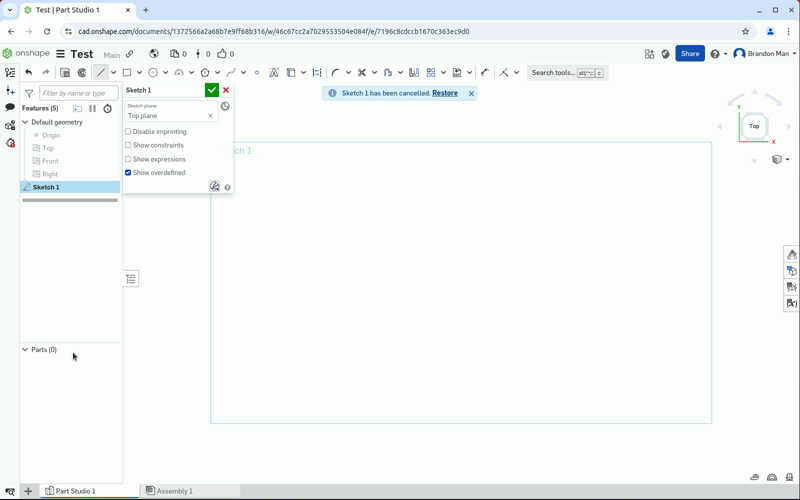
key_down(shift)
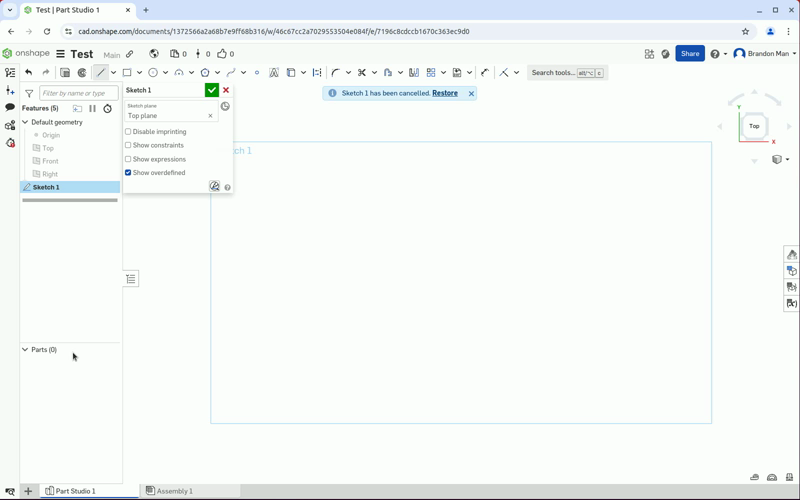
mouse_move(431, 341)
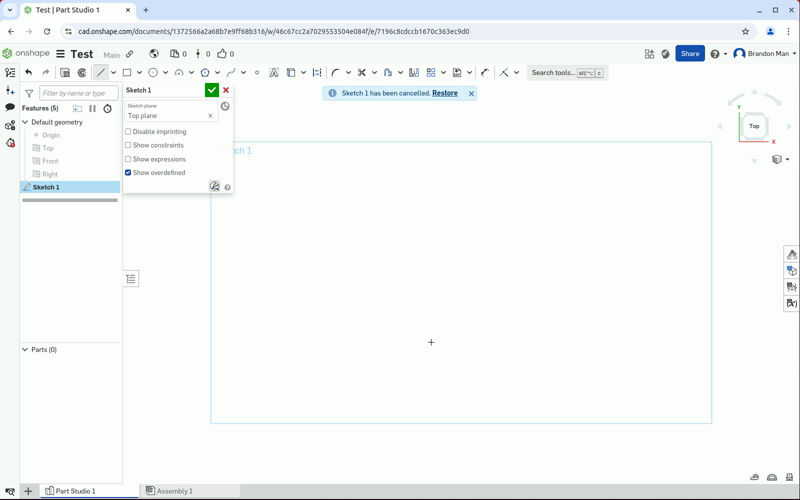
click(431, 341)
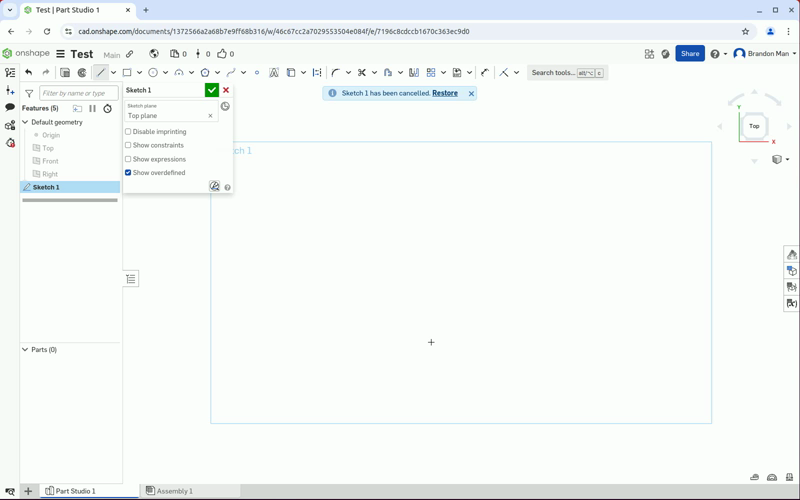
key_up(shift)
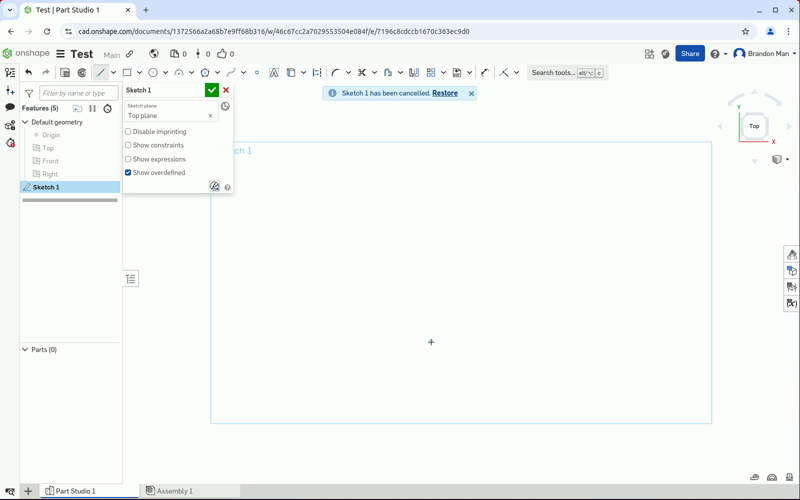
key_down(shift)
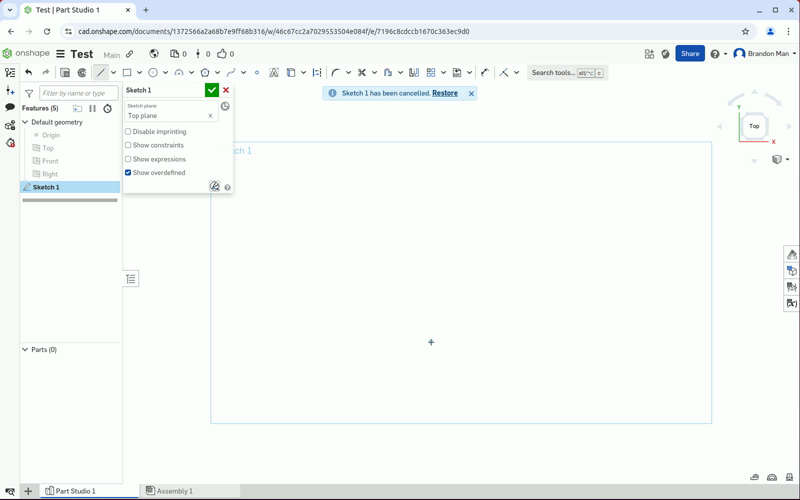
mouse_move(461, 341)
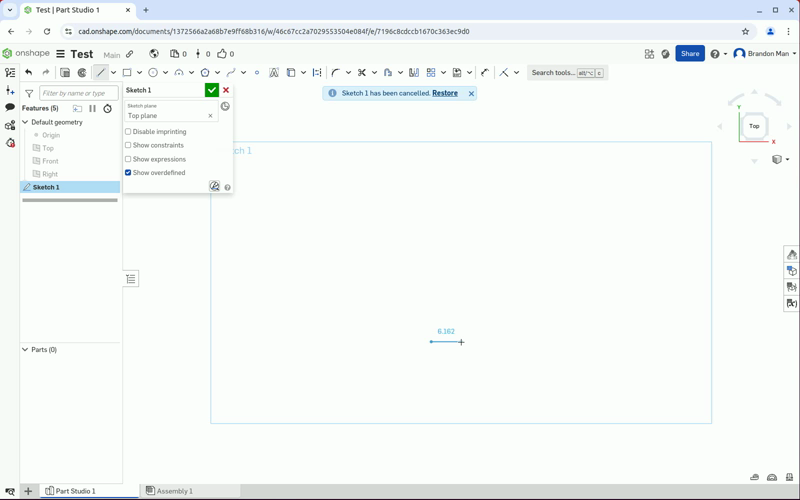
mouse_move(486, 341)
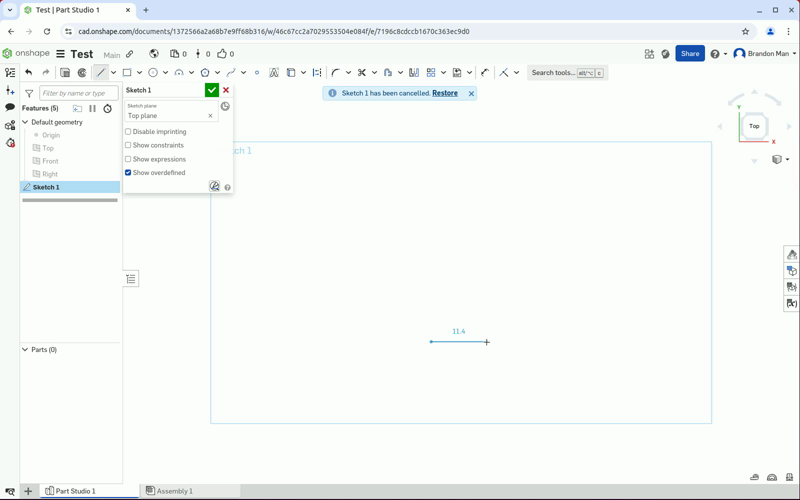
click(486, 341)
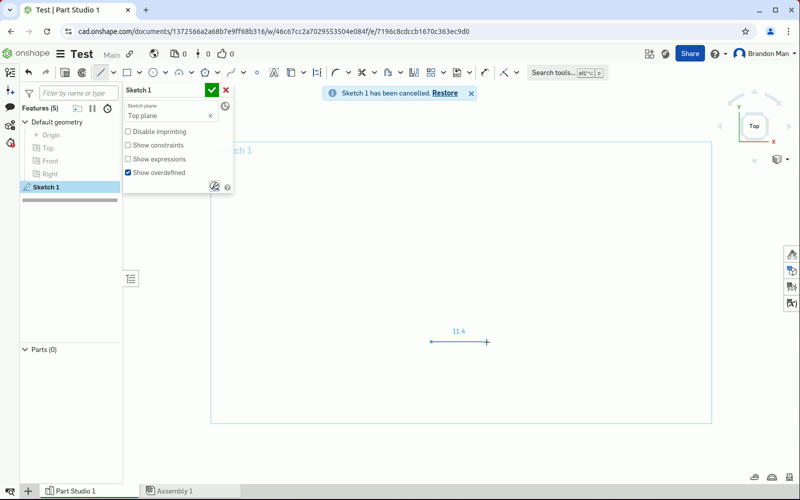
key_up(shift)
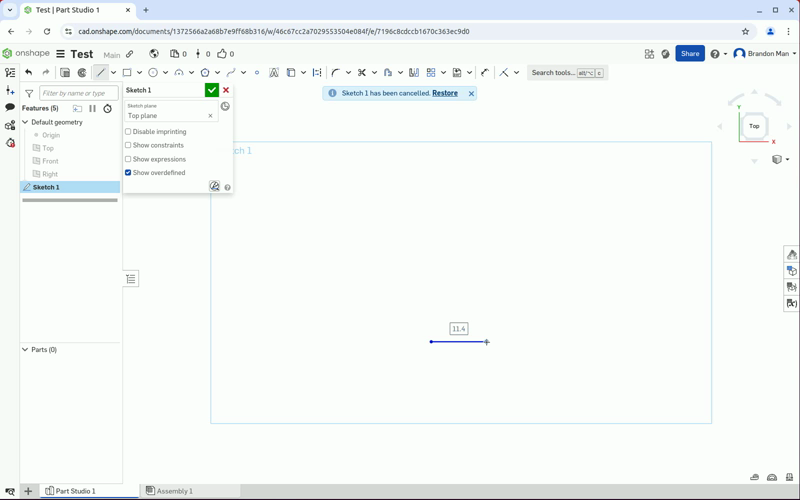
key_down(shift)
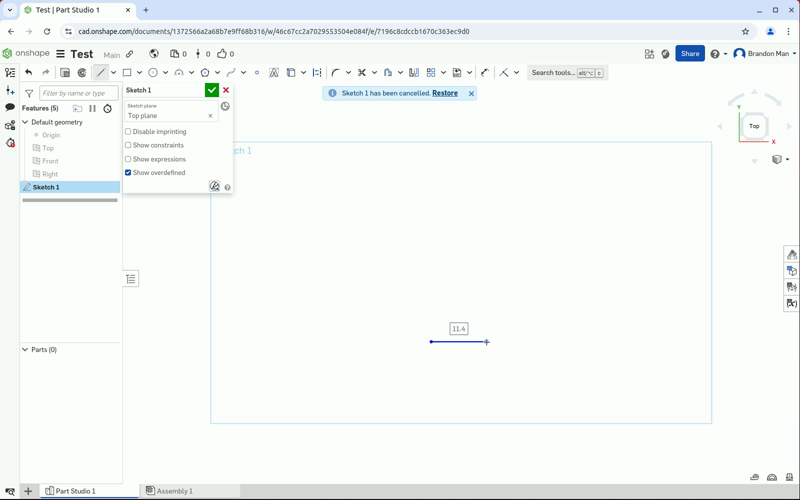
mouse_move(486, 232)
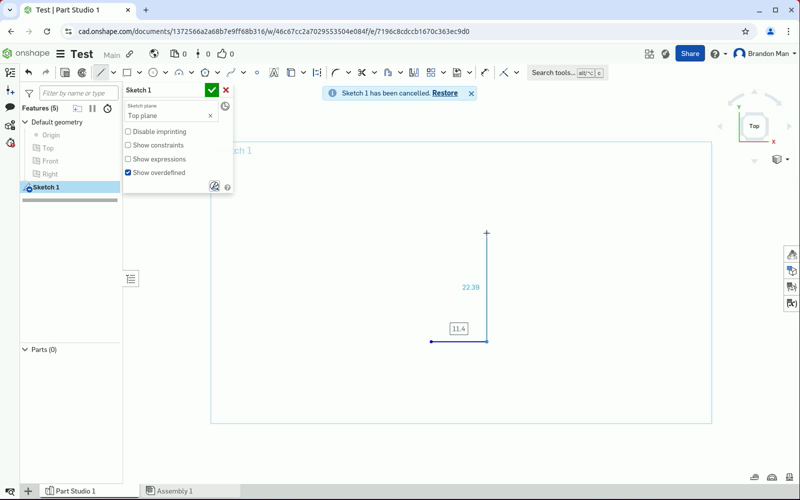
click(486, 232)
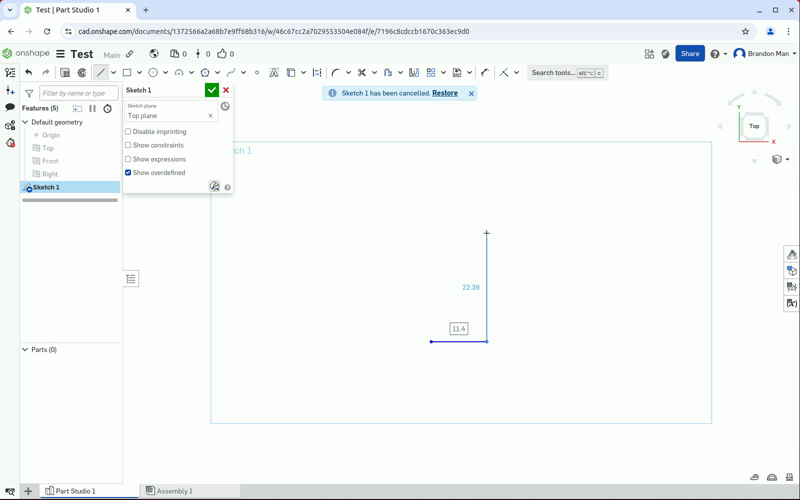
key_up(shift)
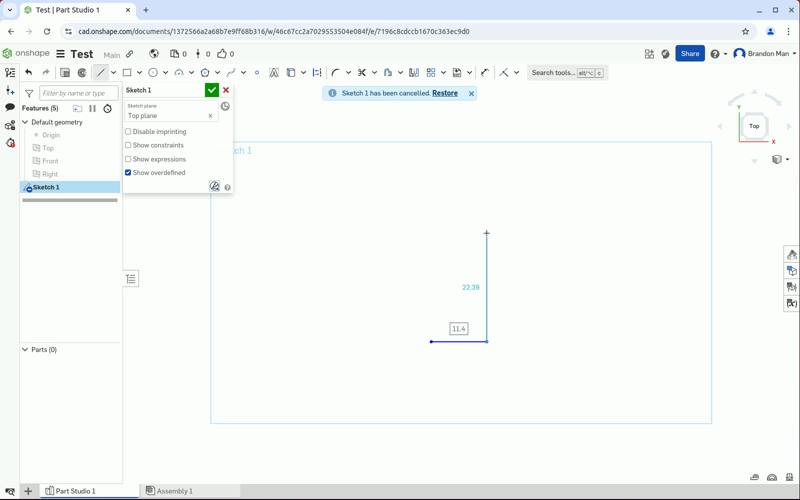
key_down(shift)
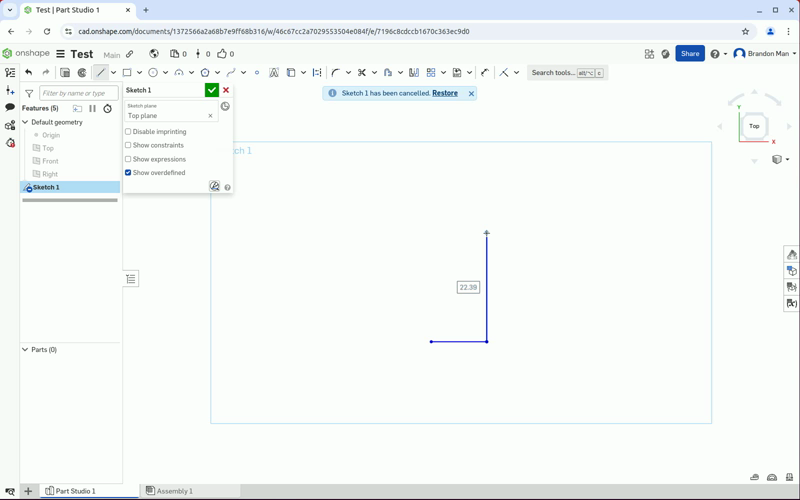
mouse_move(516, 232)
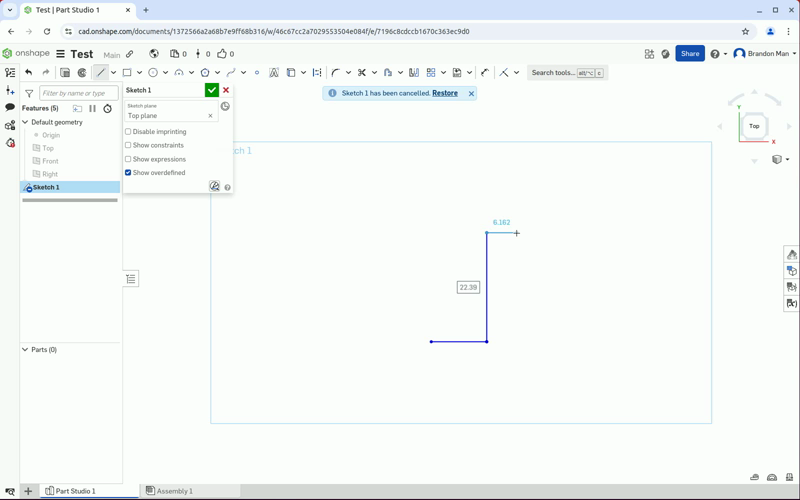
mouse_move(431, 232)
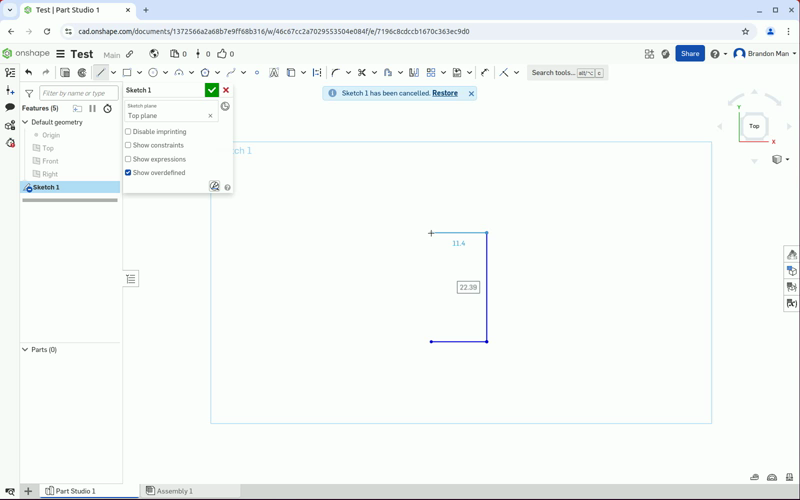
click(431, 232)
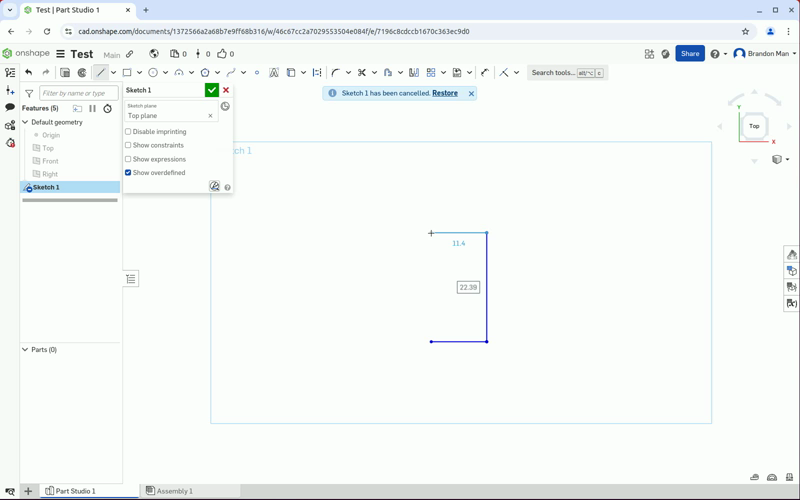
key_up(shift)
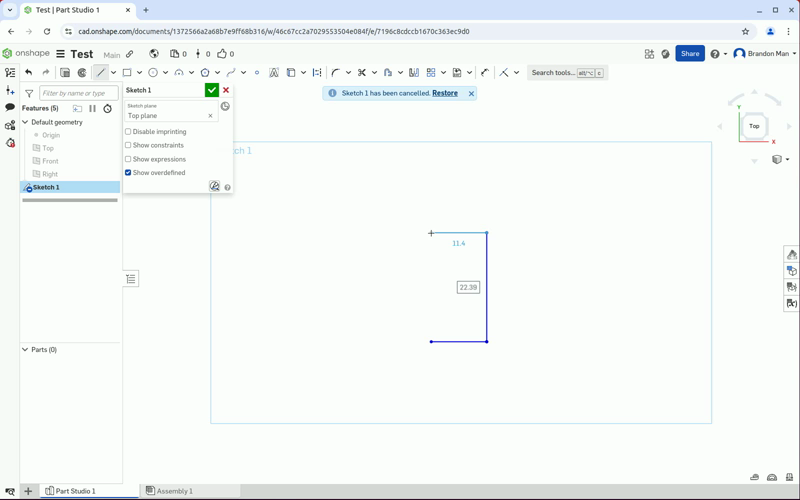
key_down(shift)
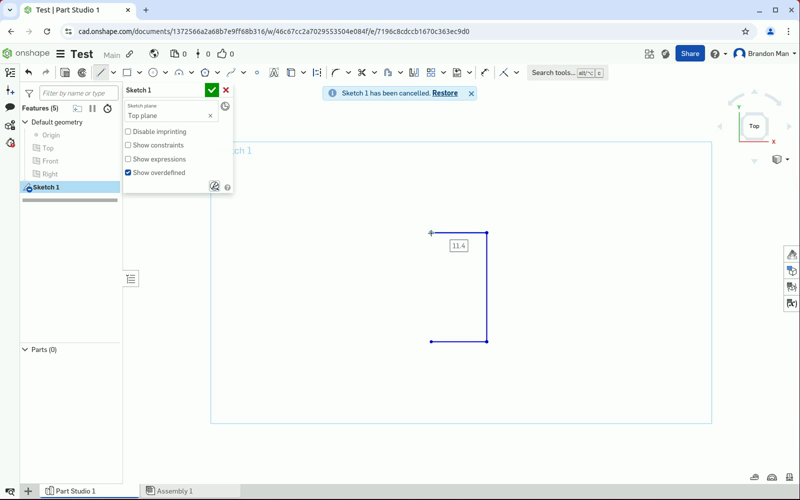
mouse_move(431, 341)
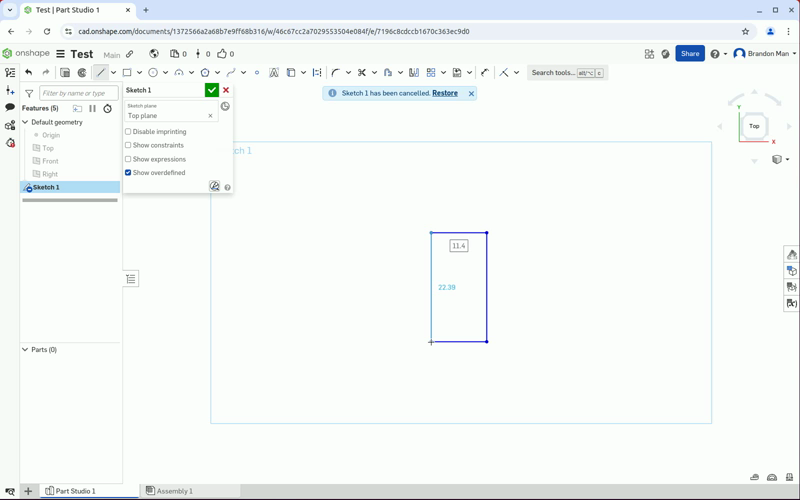
key_up(shift)
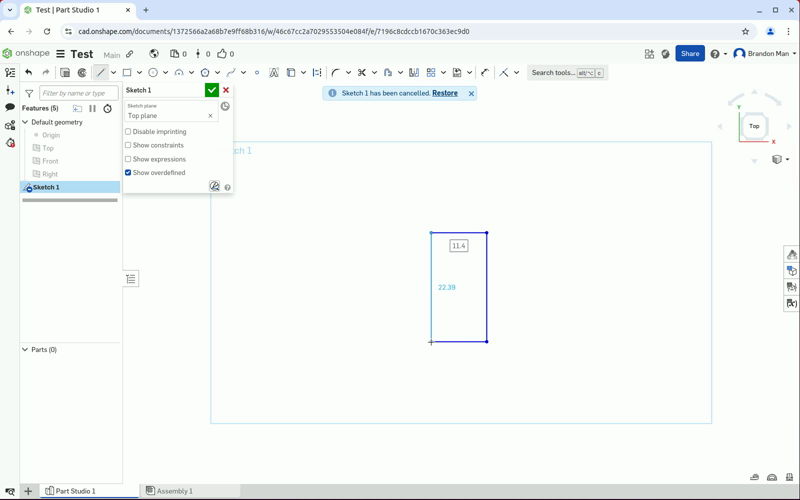
click(431, 341)
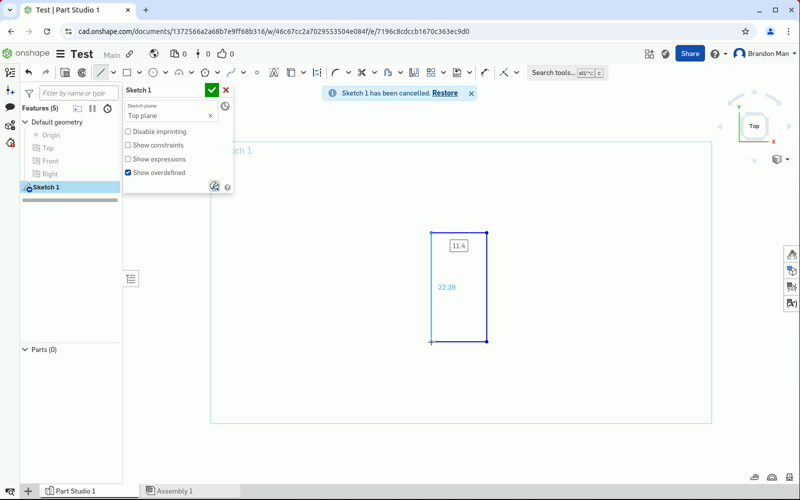
key(esc)
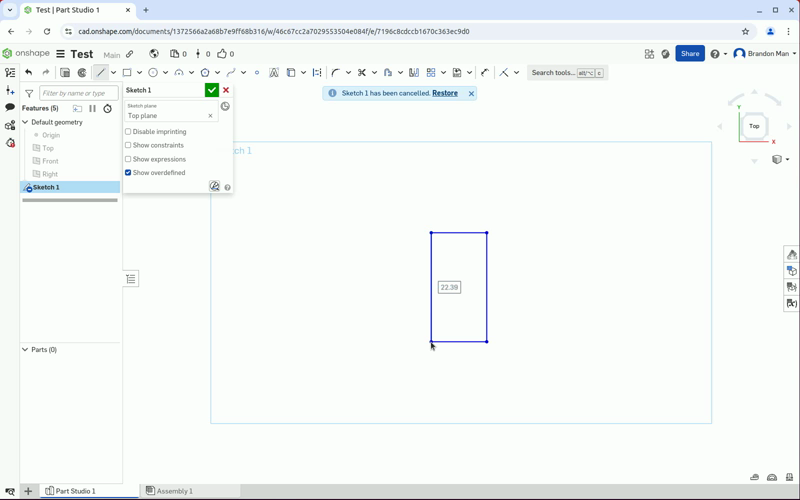
mouse_move(437, 278)
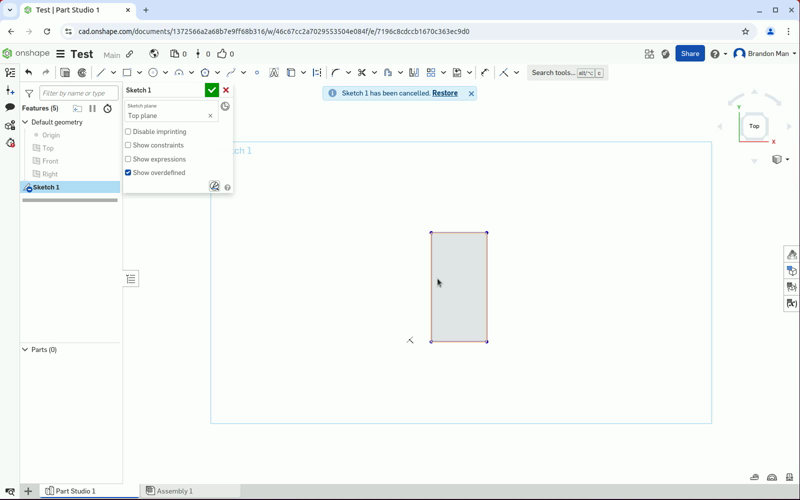
click(437, 278)
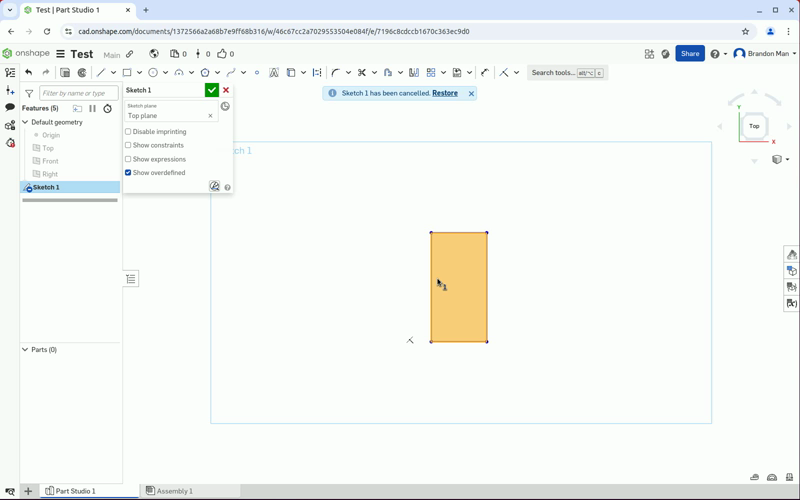
mouse_move(73, 352)
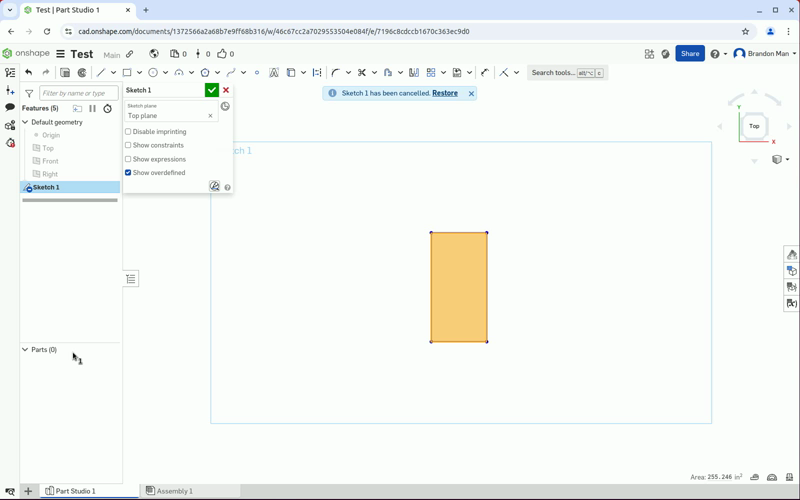
key(shift+y)
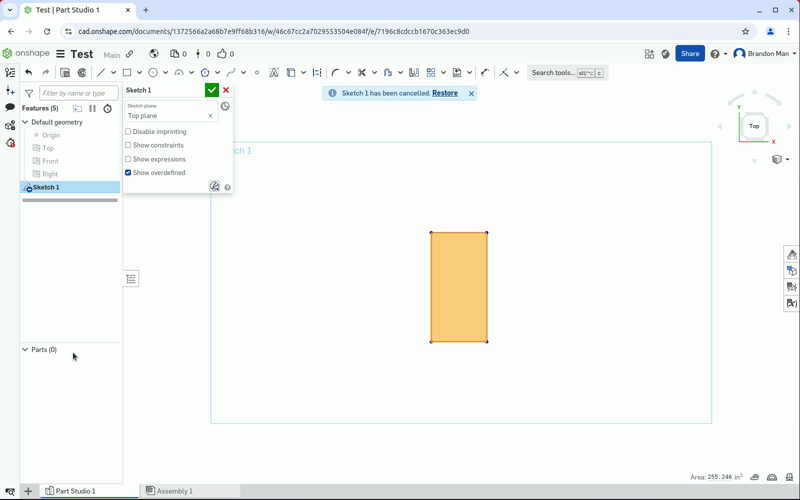
key(shift+e)
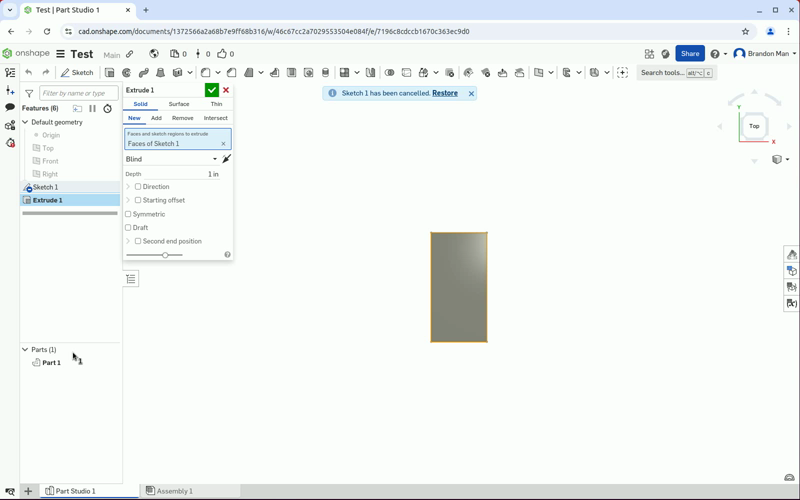
mouse_move(143, 106)
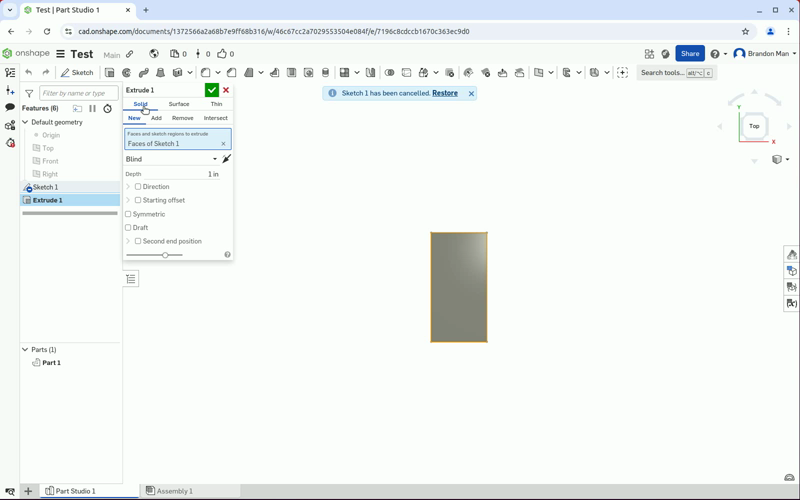
click(143, 106)
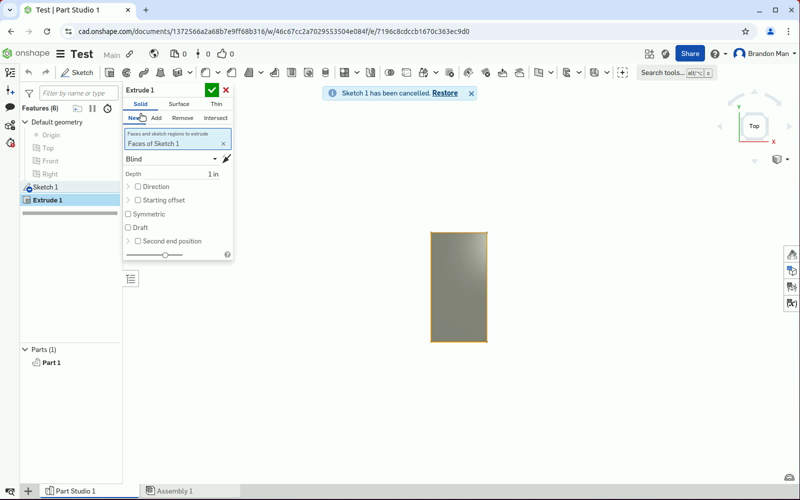
mouse_move(137, 120)
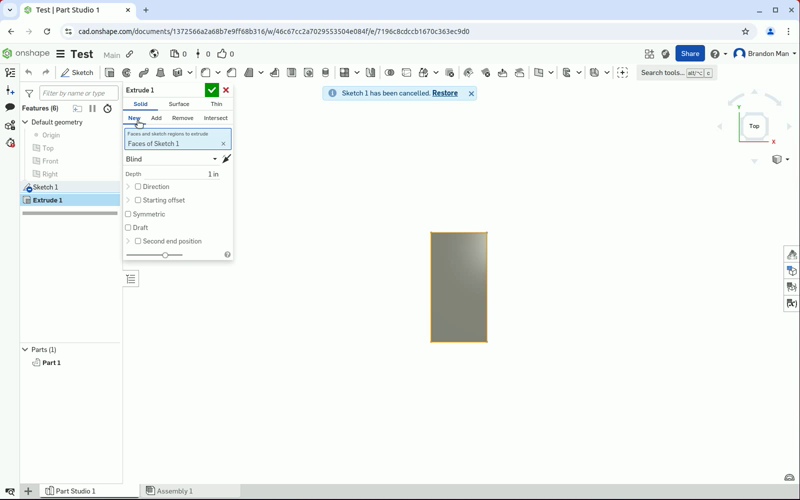
click(137, 120)
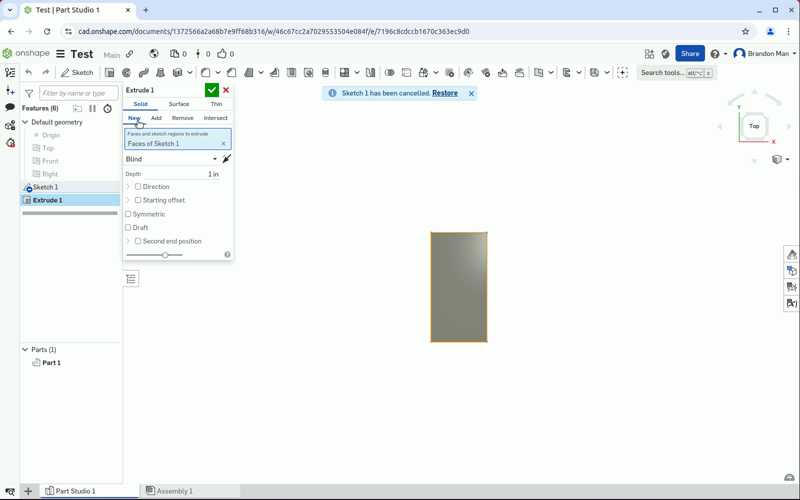
key(tab, 4)
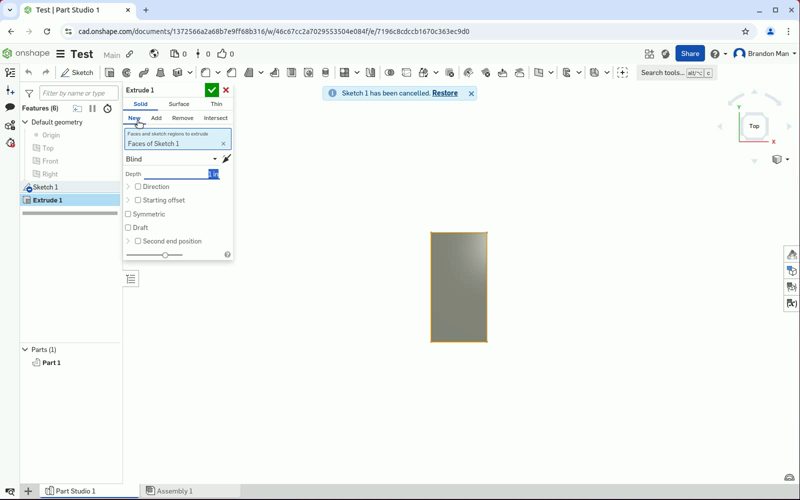
text(1.926)
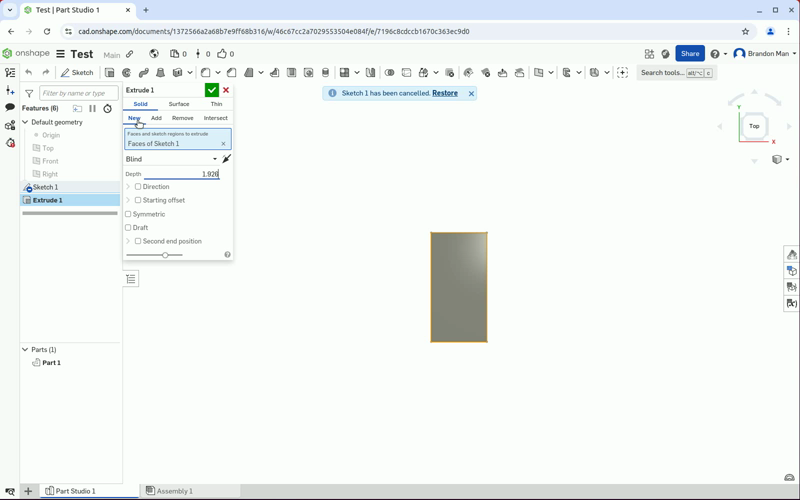
key(enter)
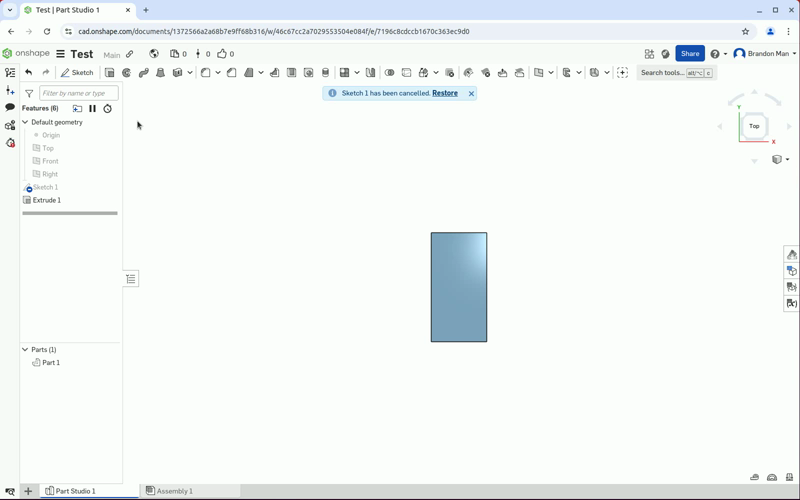
key(shift+h)
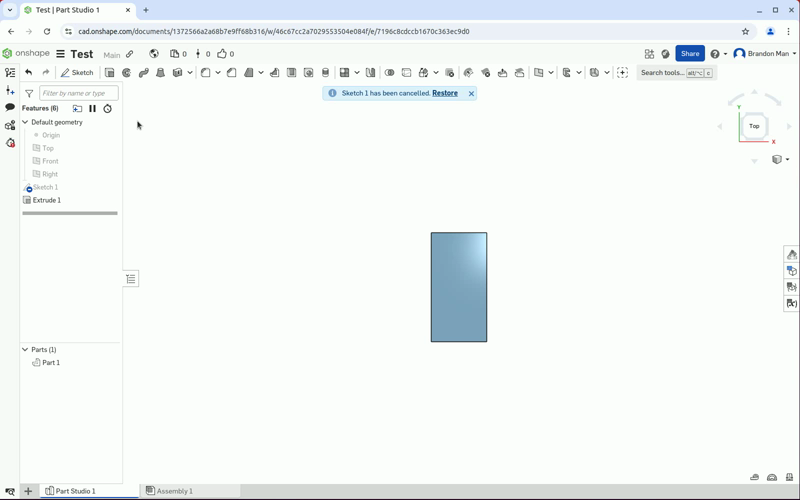
key(shift+h)
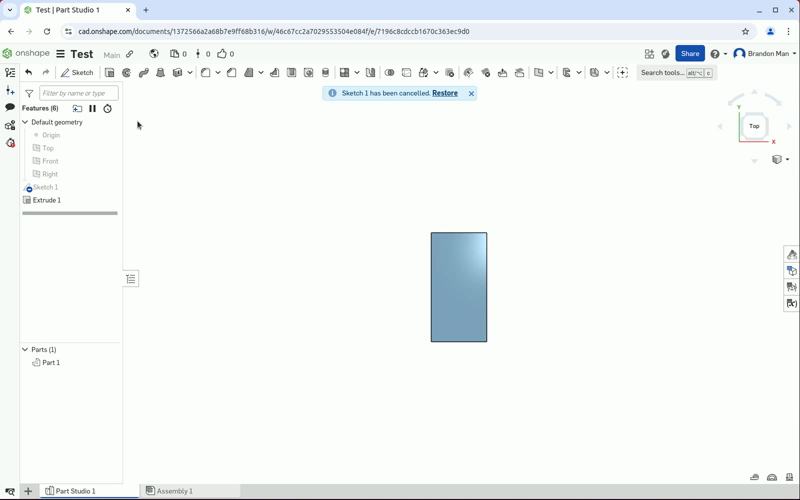
mouse_move(73, 189)
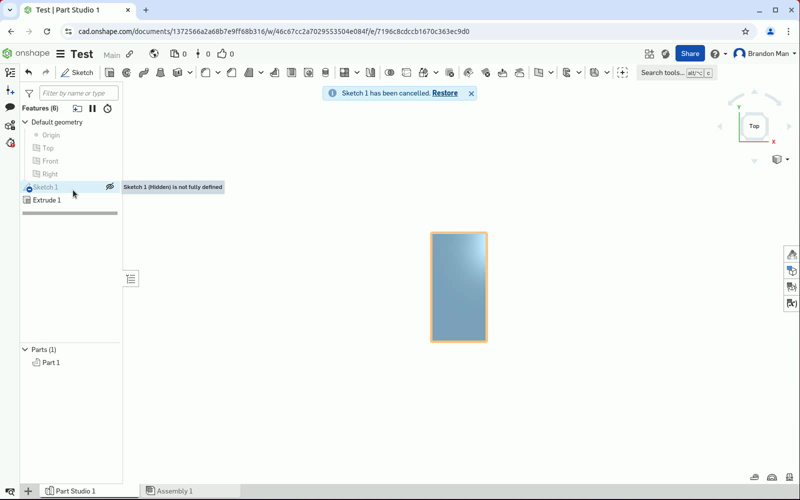
click(73, 189)
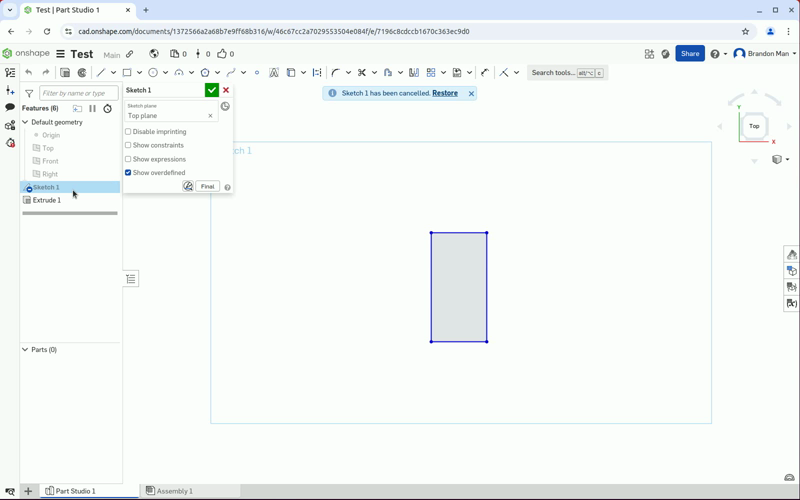
mouse_move(229, 92)
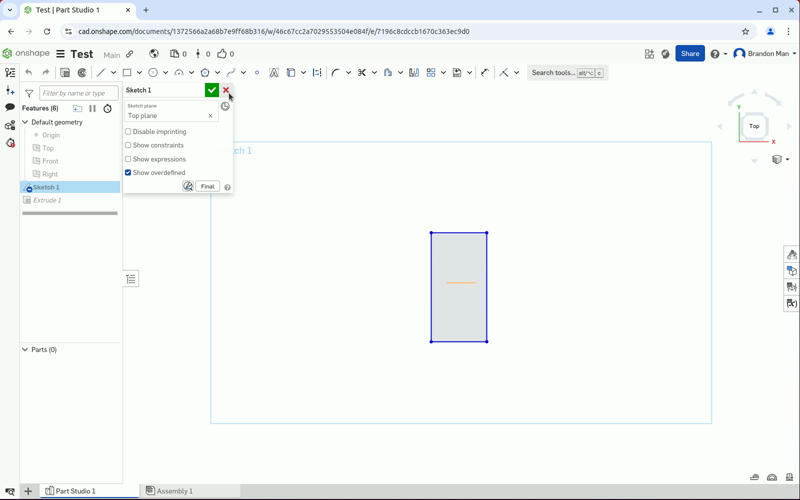
click(229, 92)
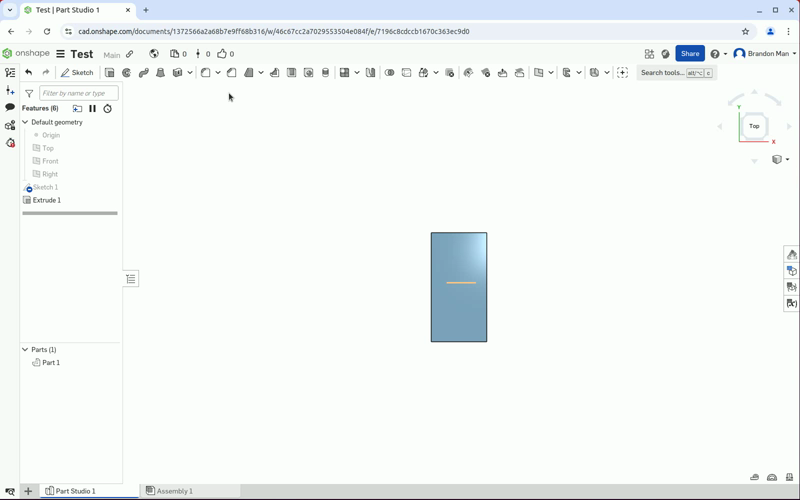
mouse_move(541, 75)
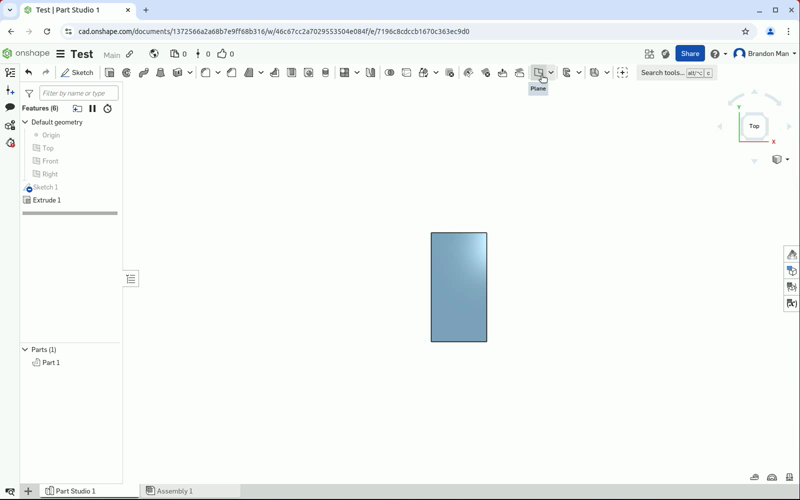
click(541, 75)
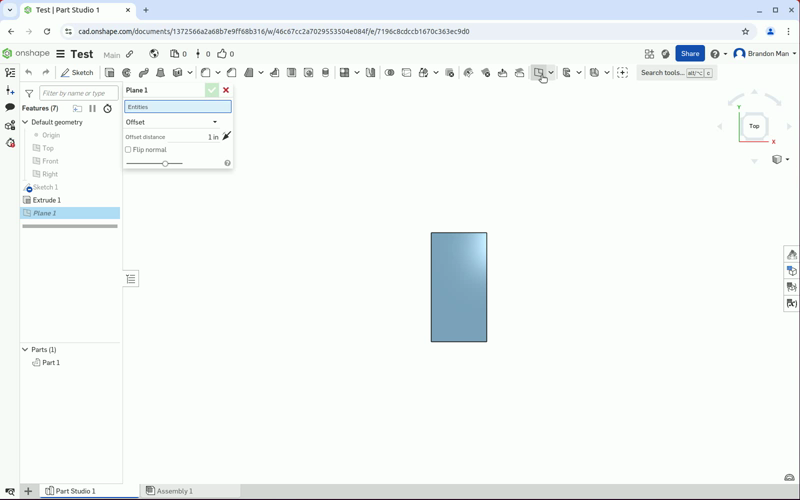
mouse_move(73, 150)
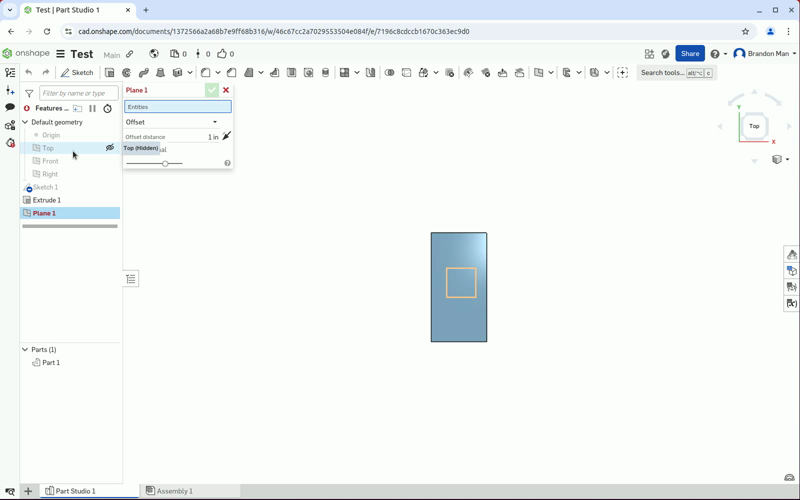
click(73, 150)
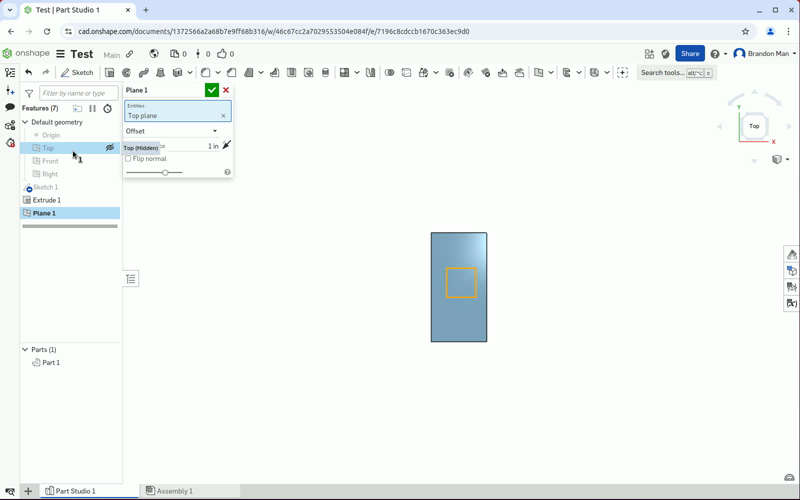
key(tab, 2)
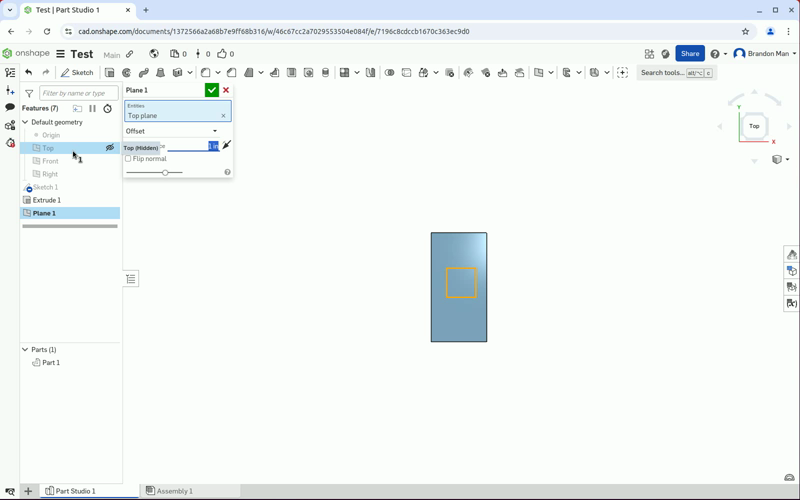
text(1.91)
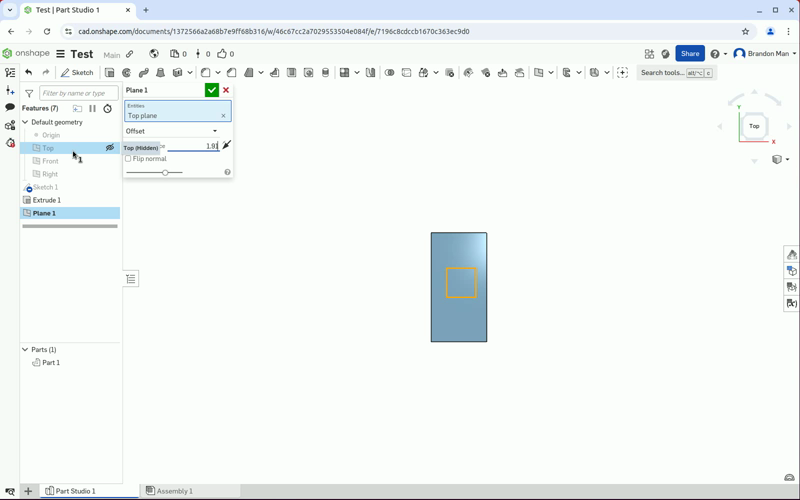
key(enter, 2)
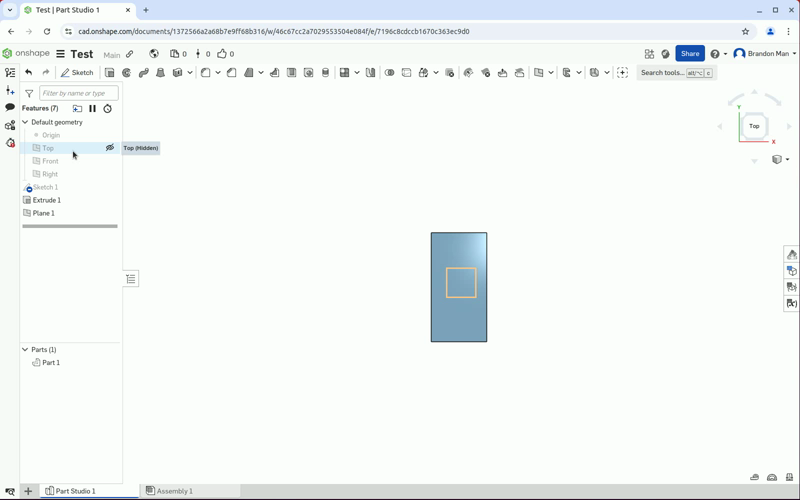
key(shift+s)
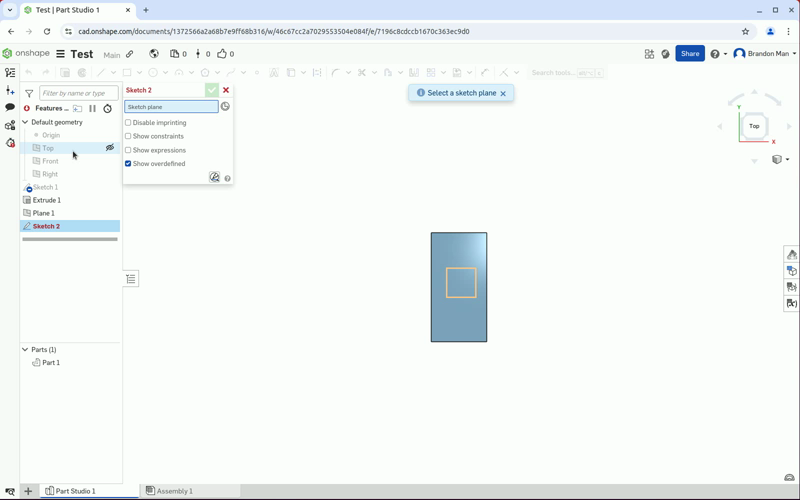
mouse_move(73, 215)
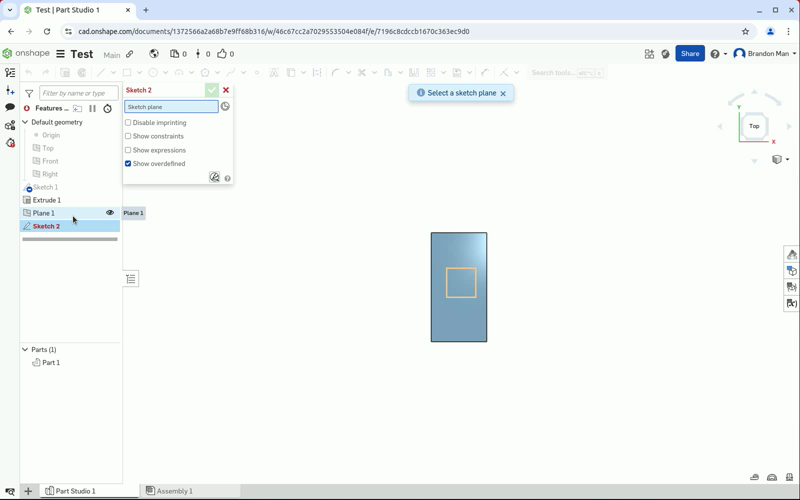
click(73, 215)
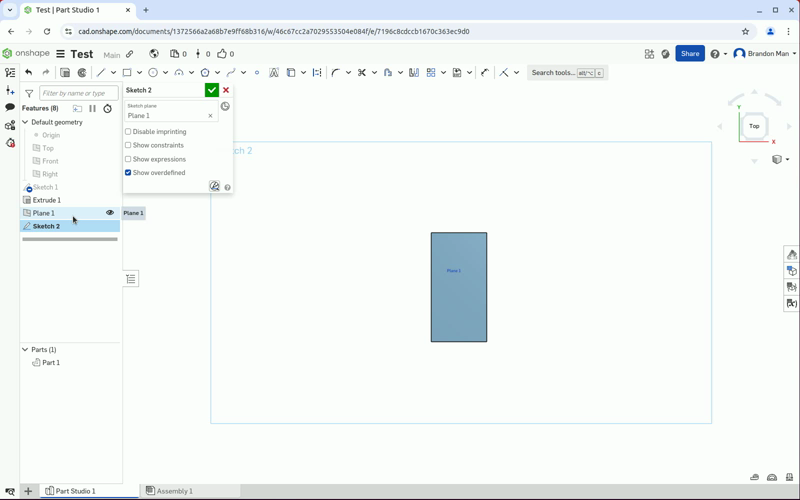
mouse_move(73, 352)
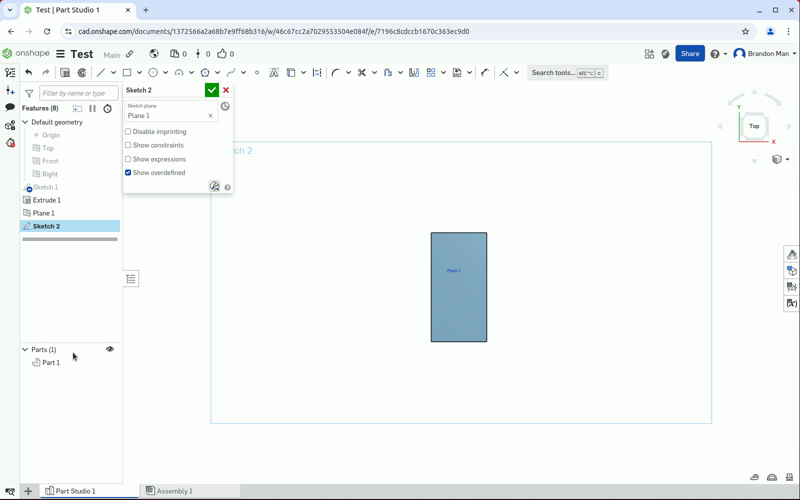
key(y)
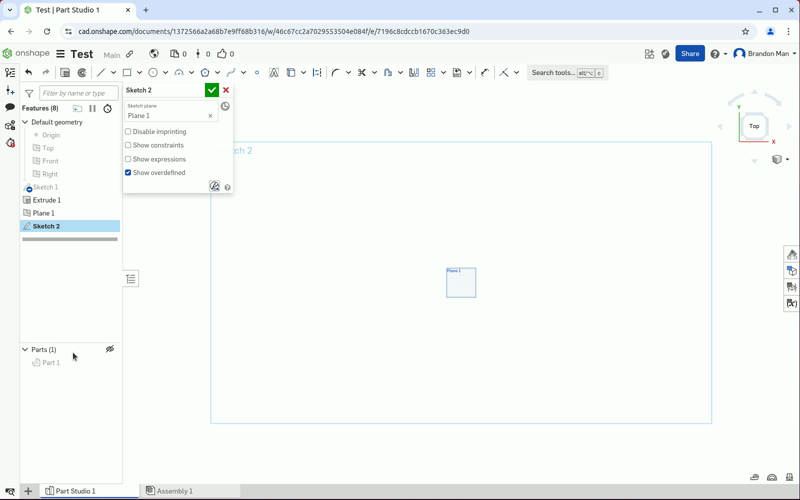
key(l)
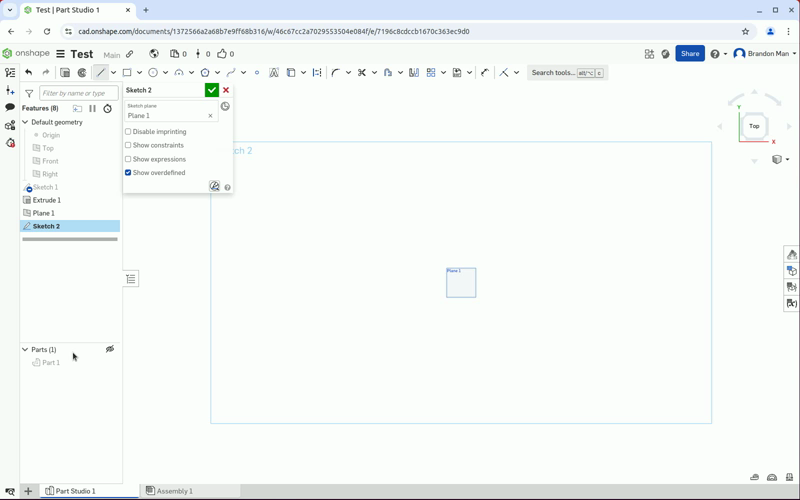
key_down(shift)
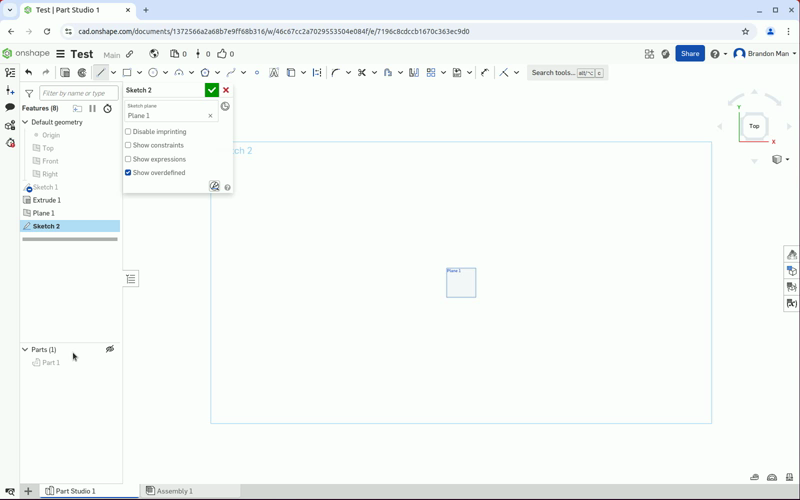
mouse_move(348, 357)
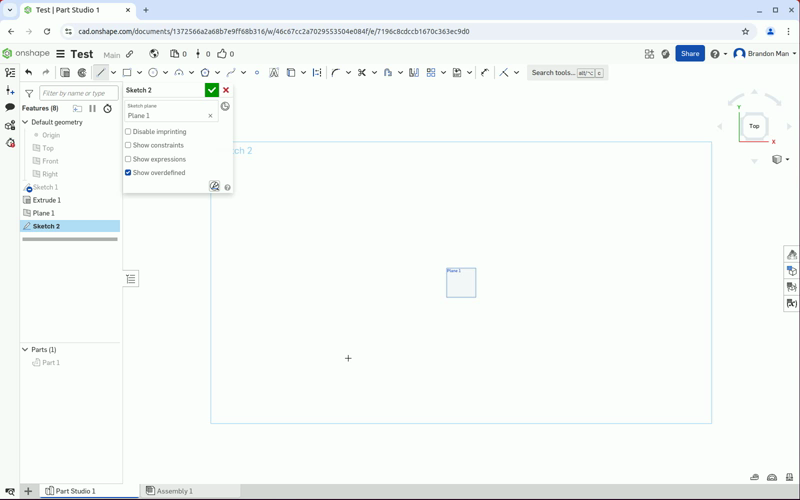
click(348, 357)
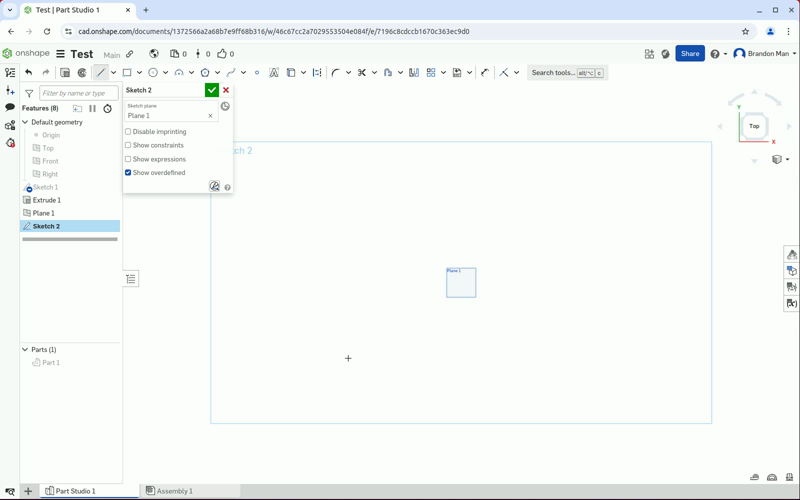
key_up(shift)
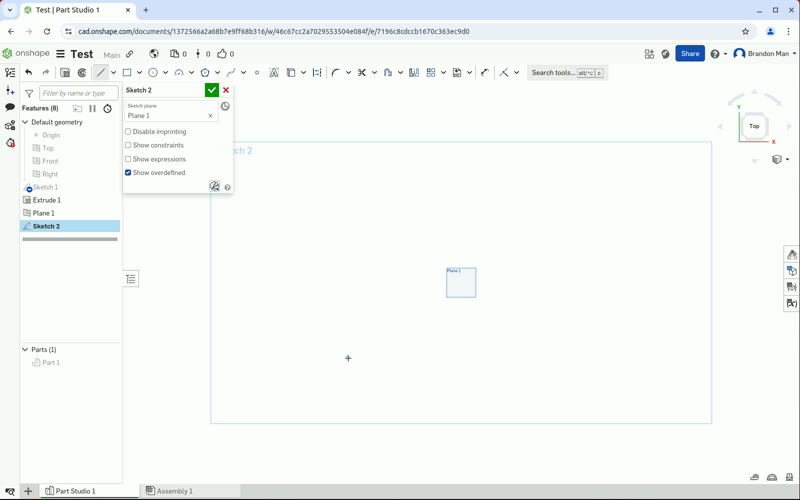
key_down(shift)
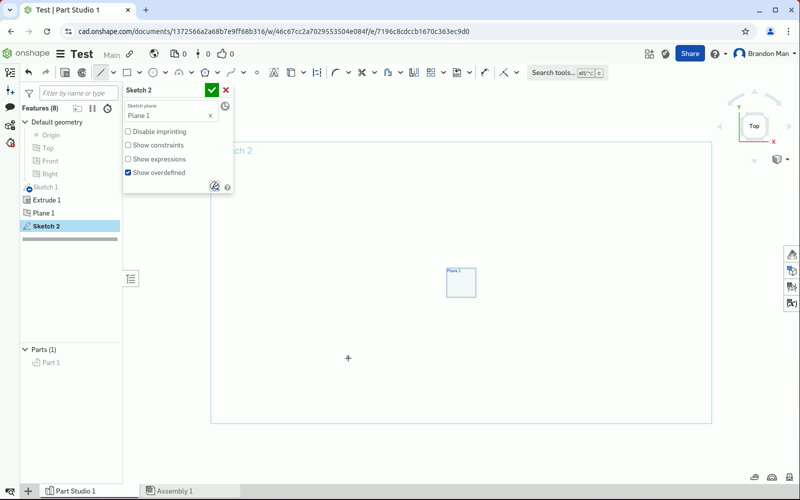
mouse_move(378, 357)
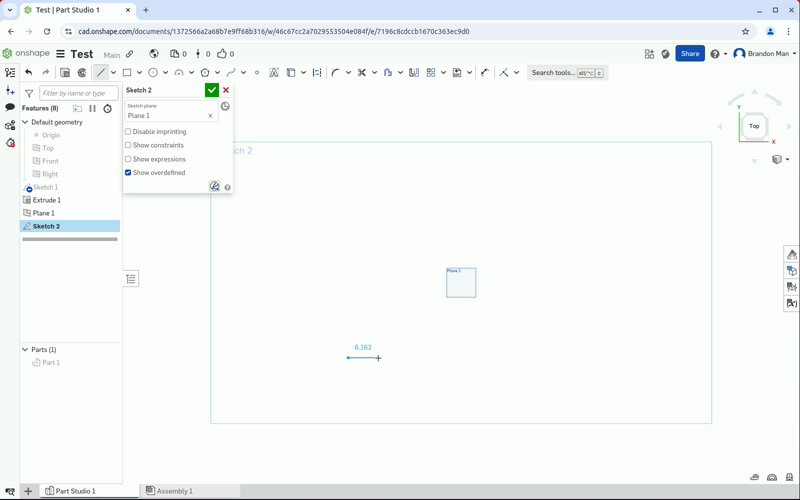
mouse_move(403, 357)
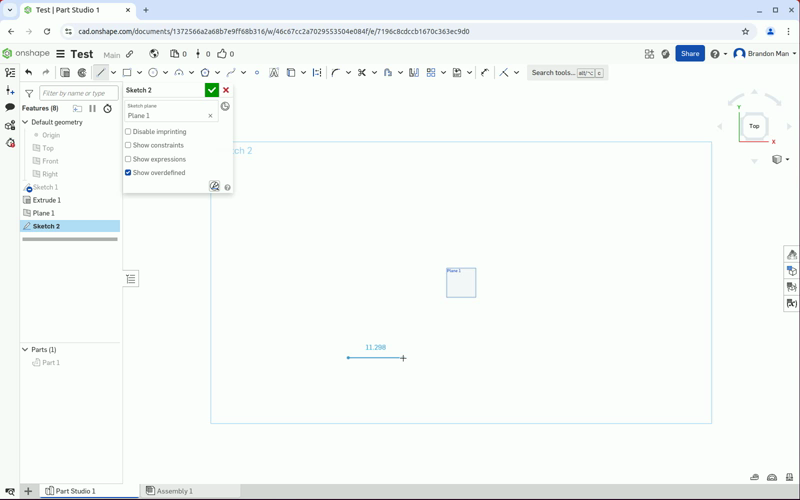
click(403, 357)
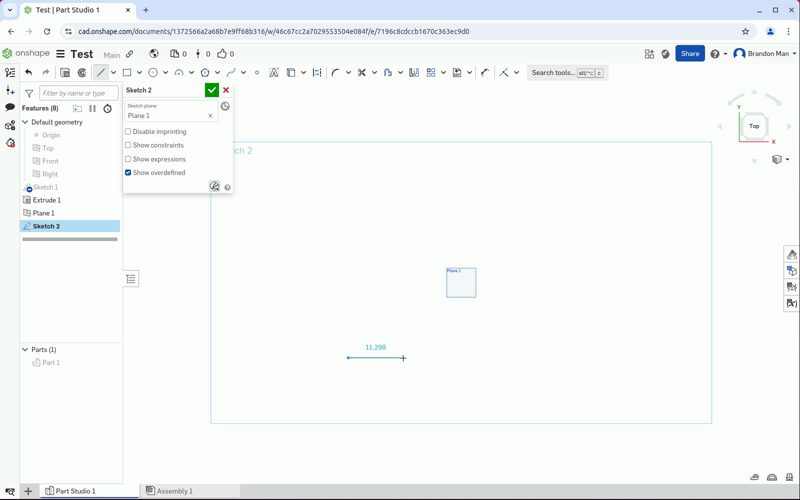
key_up(shift)
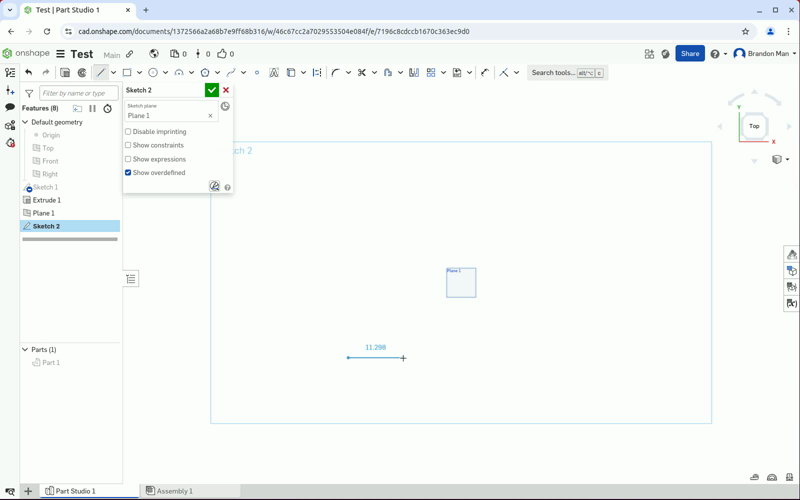
key_down(shift)
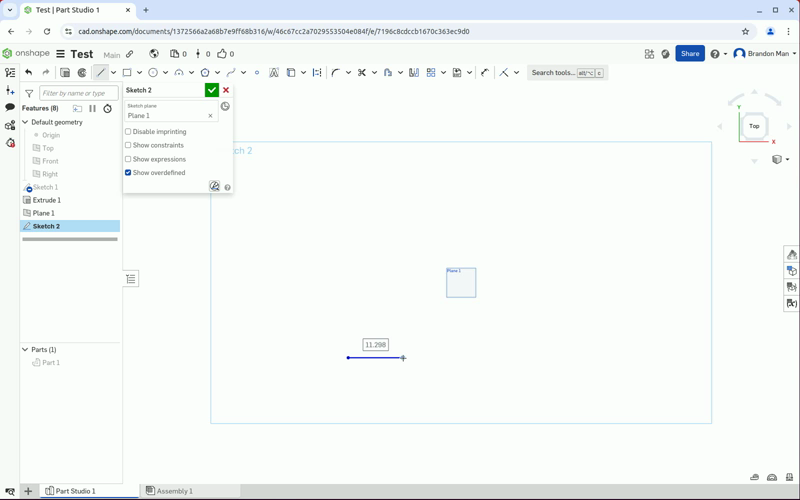
mouse_move(403, 249)
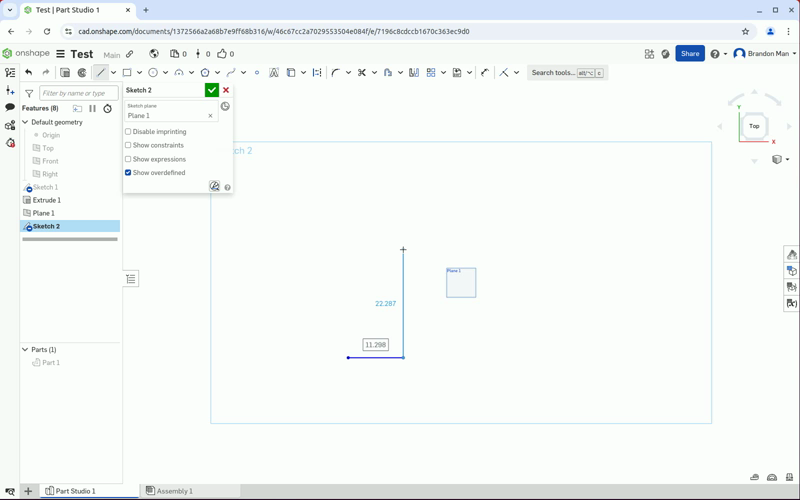
click(403, 249)
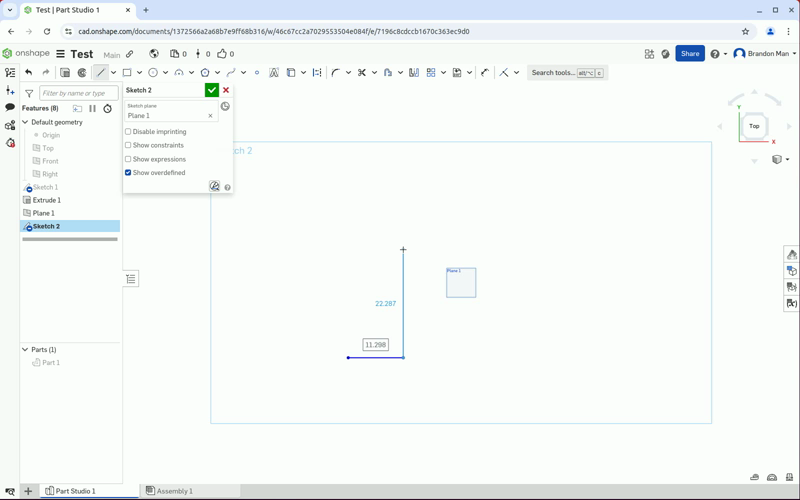
key_up(shift)
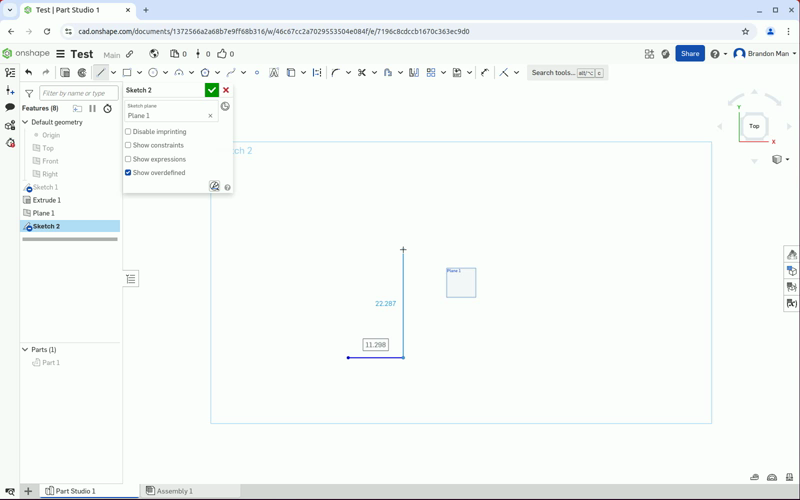
key_down(shift)
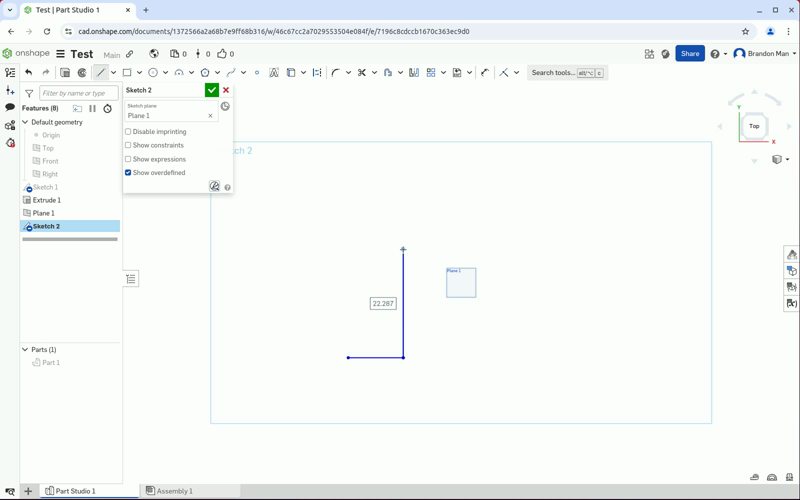
mouse_move(433, 249)
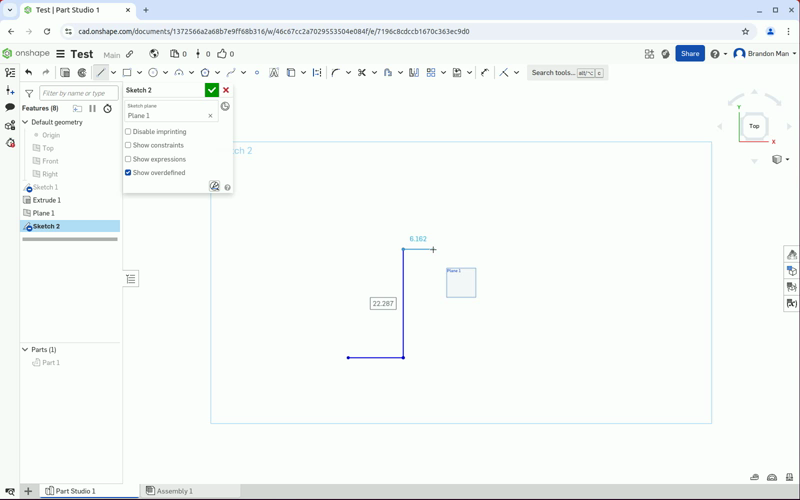
mouse_move(348, 249)
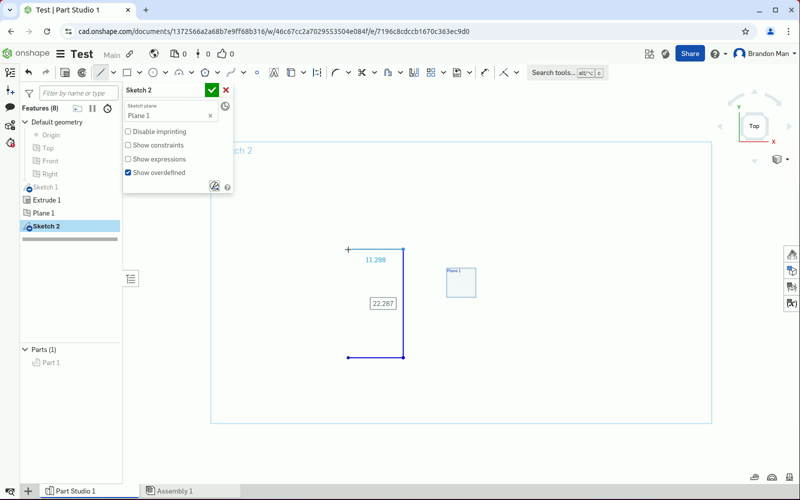
click(348, 249)
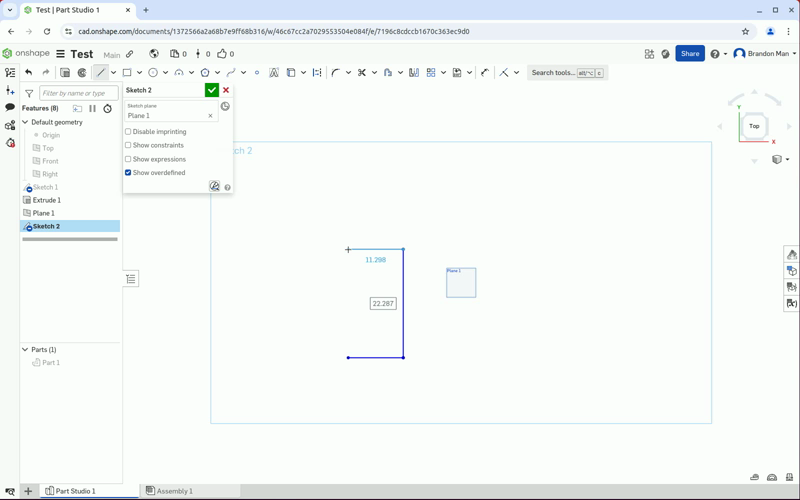
key_up(shift)
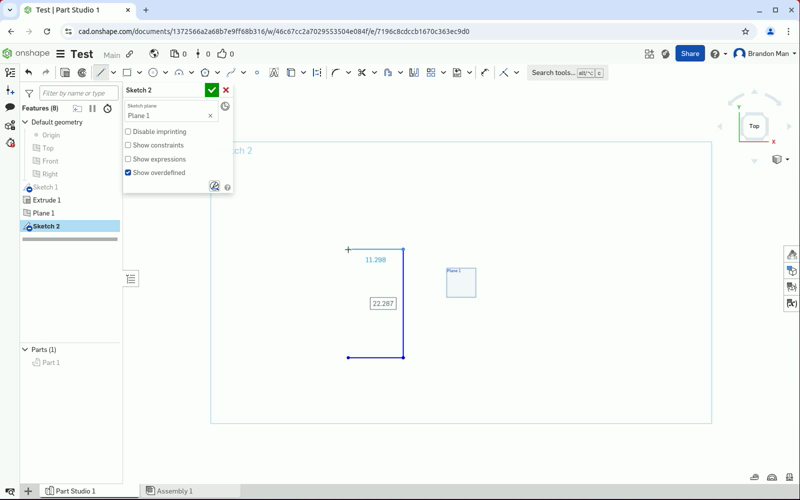
key_down(shift)
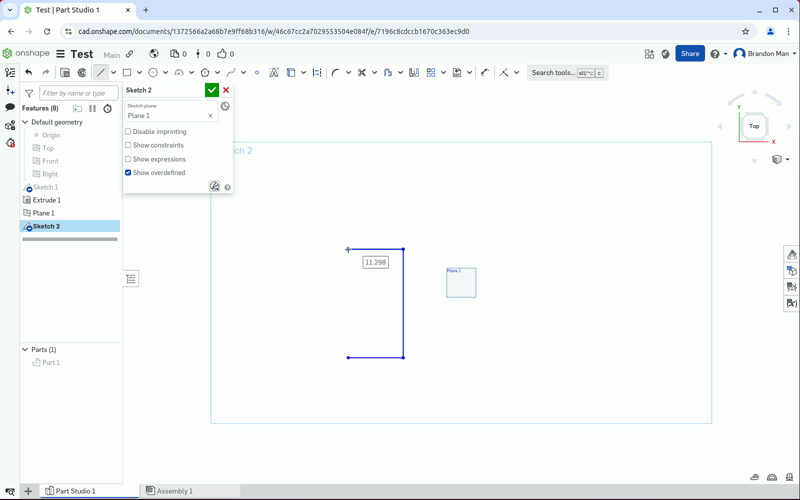
mouse_move(348, 357)
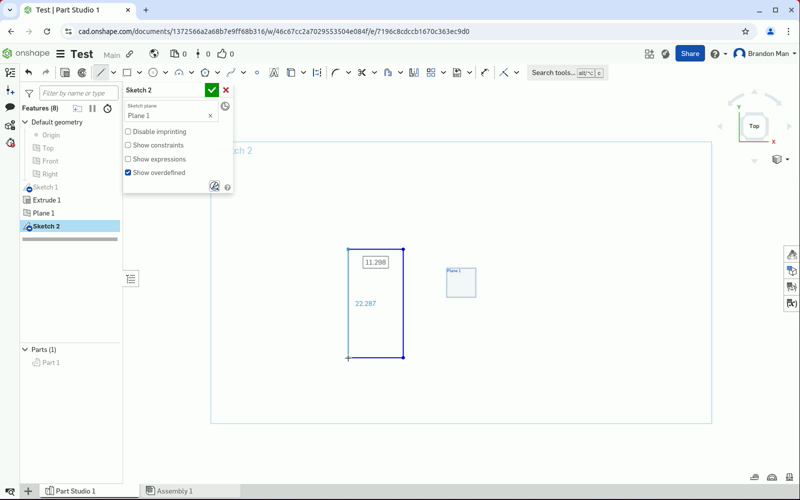
key_up(shift)
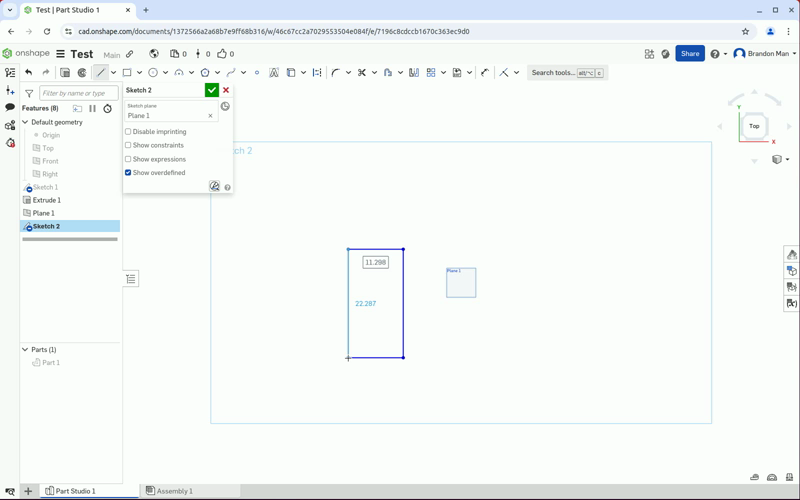
click(348, 357)
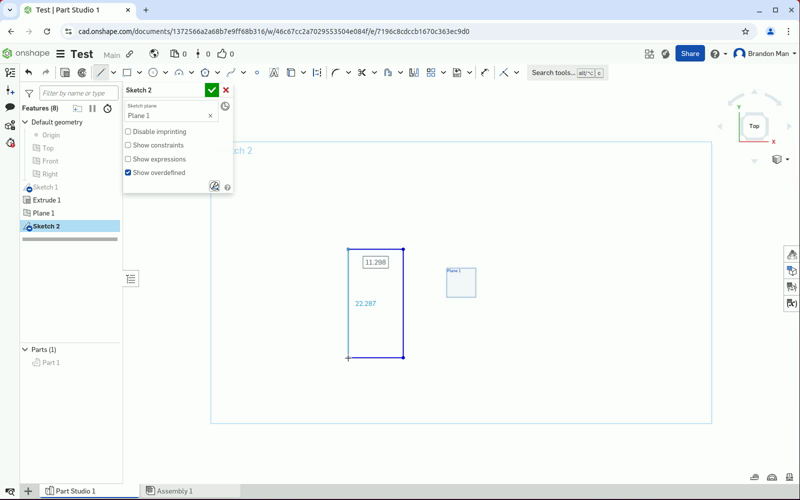
key(esc)
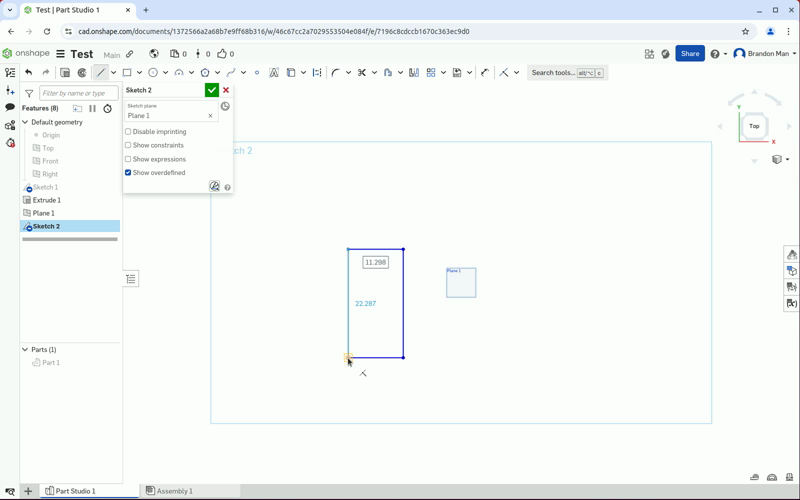
mouse_move(397, 276)
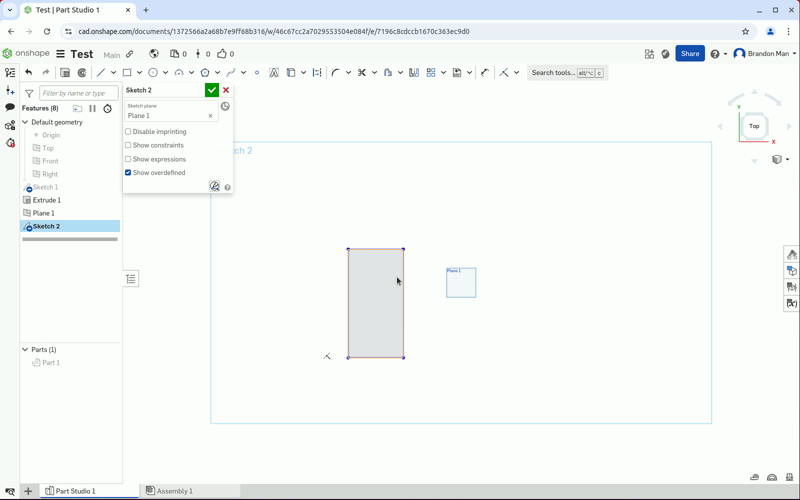
click(397, 276)
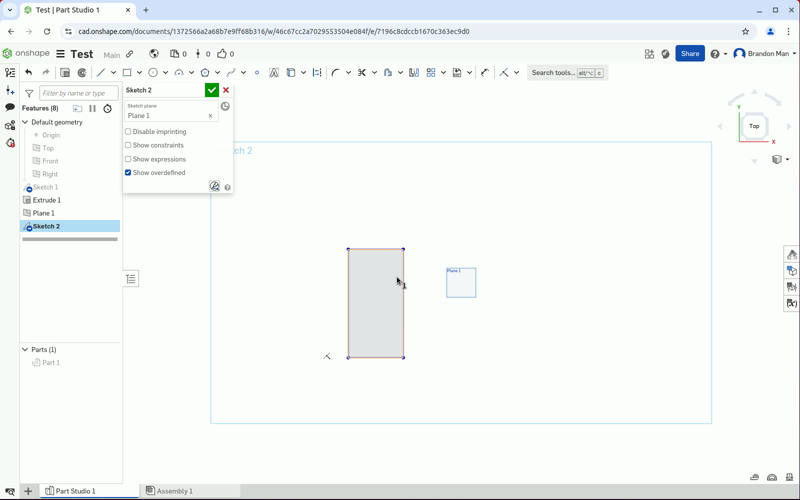
mouse_move(73, 352)
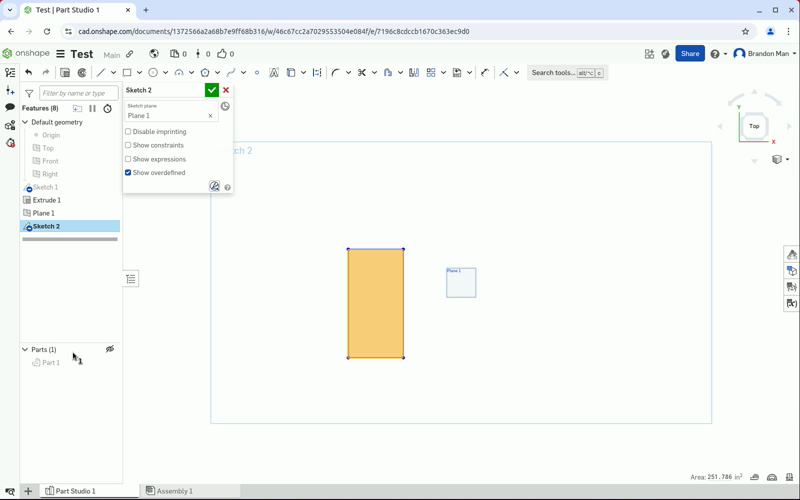
key(shift+y)
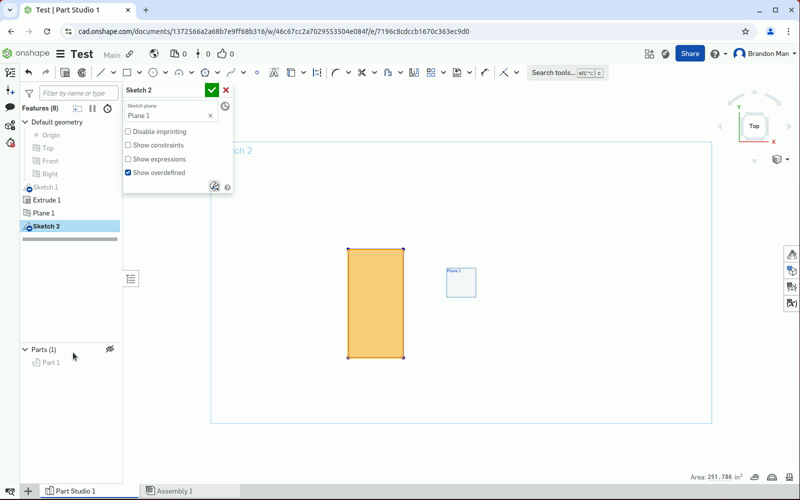
key(shift+e)
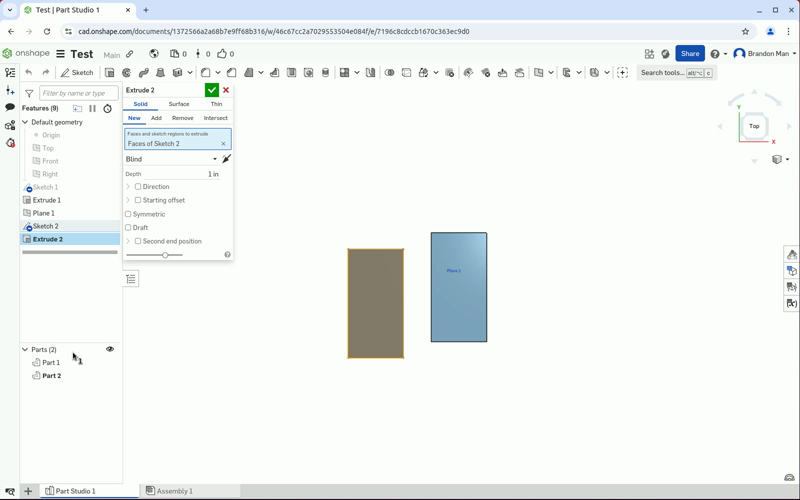
mouse_move(143, 106)
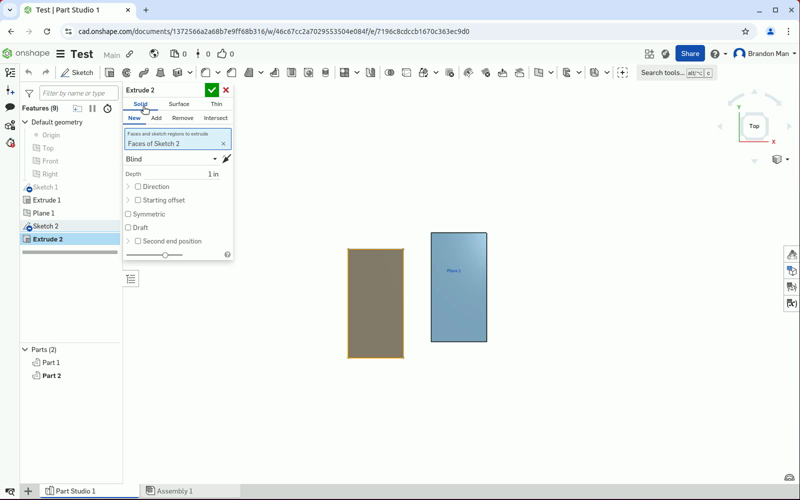
click(143, 106)
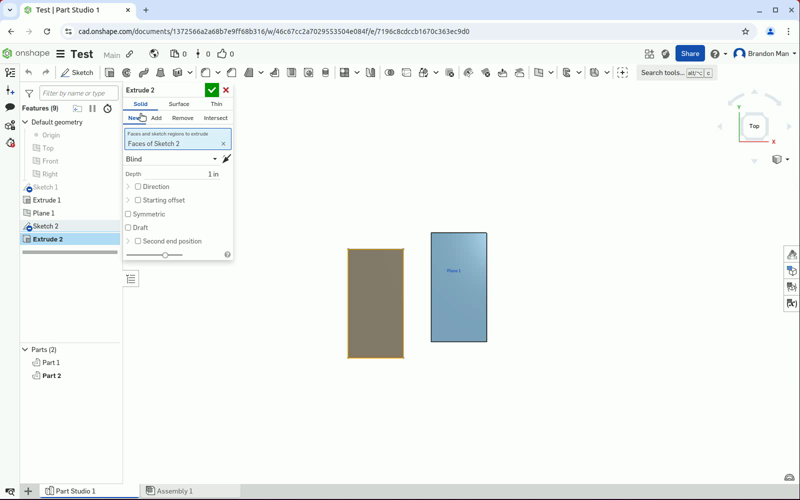
mouse_move(137, 120)
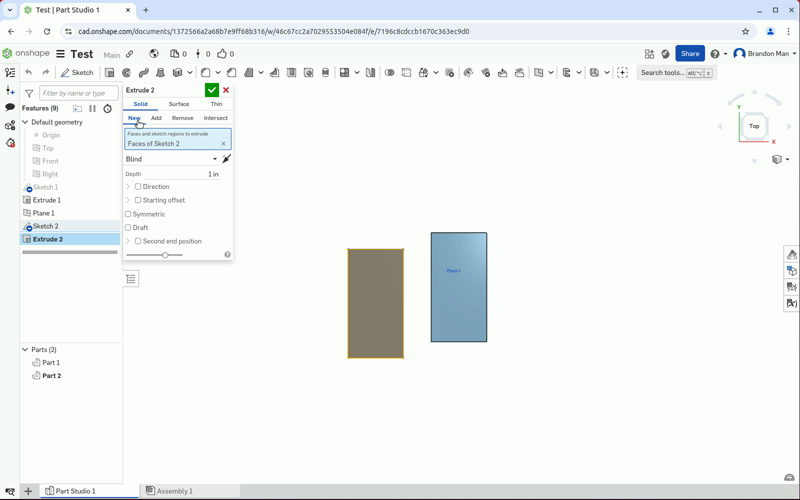
click(137, 120)
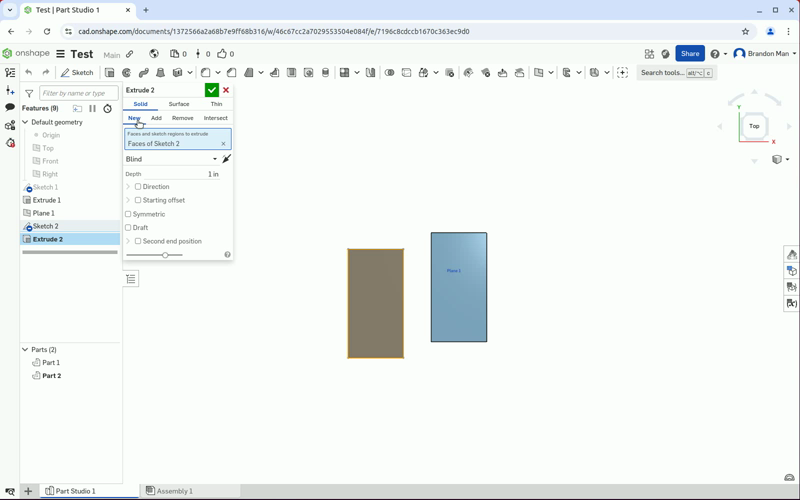
key(tab, 4)
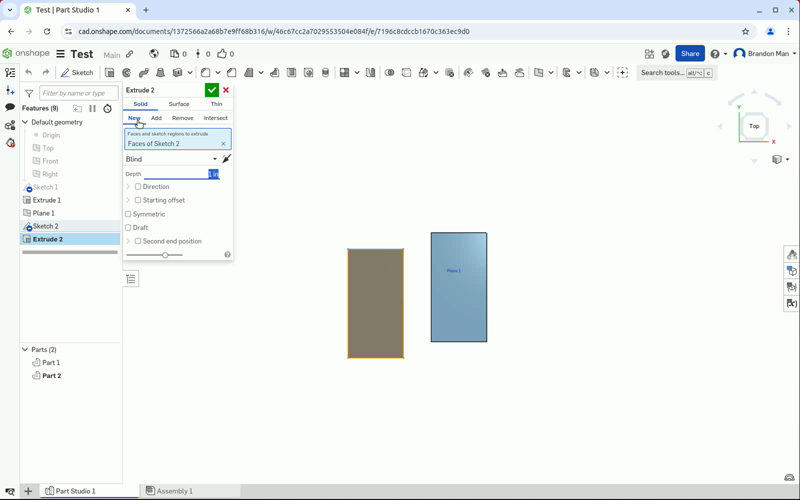
text(0.963)
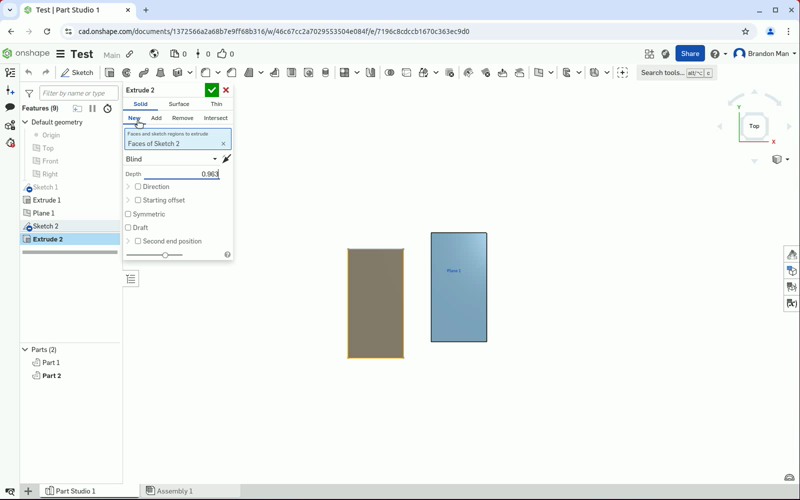
key(enter)
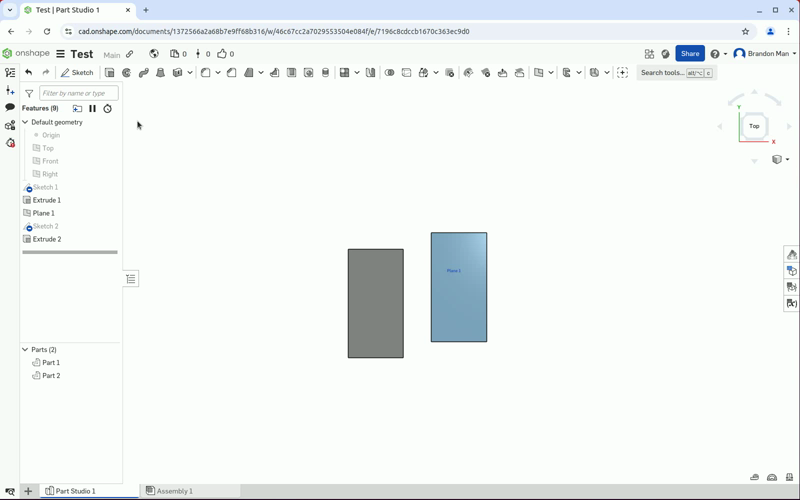
key(shift+h)
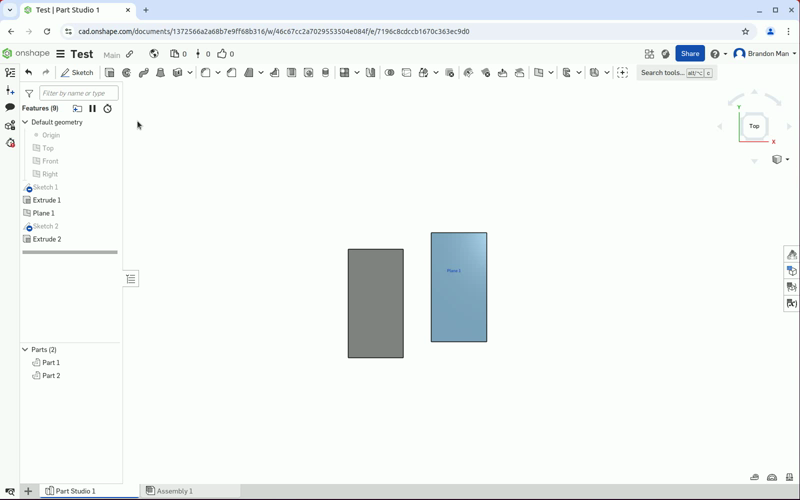
key(shift+h)
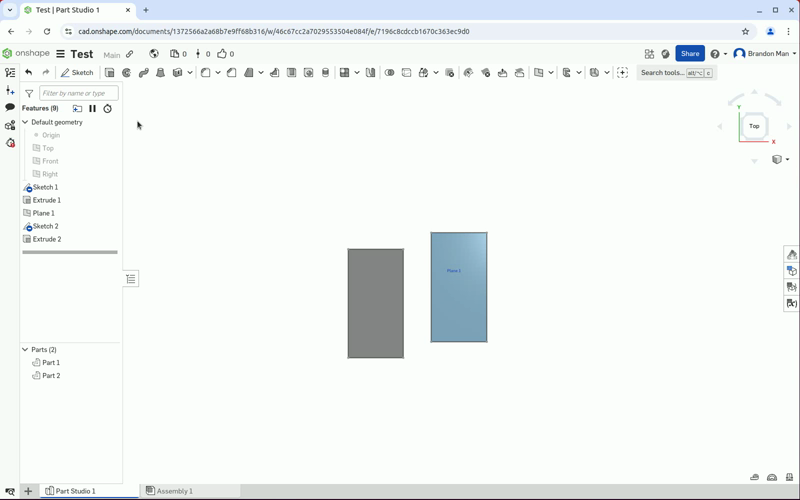
key(shift+7)
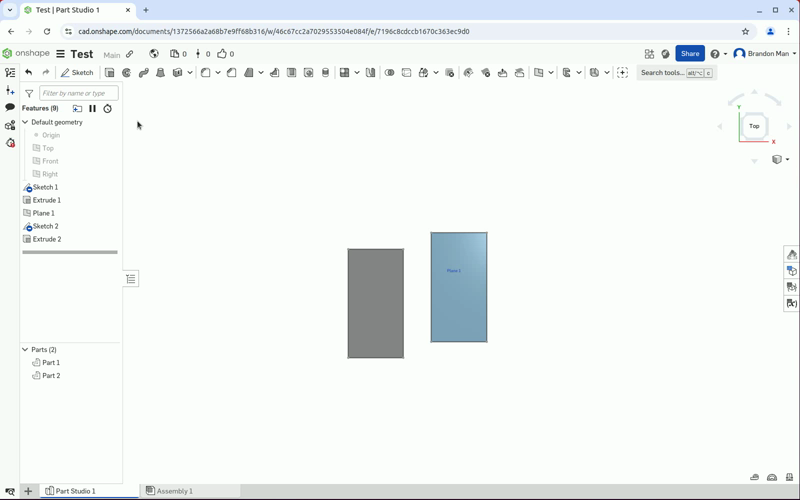
key(up, 3)
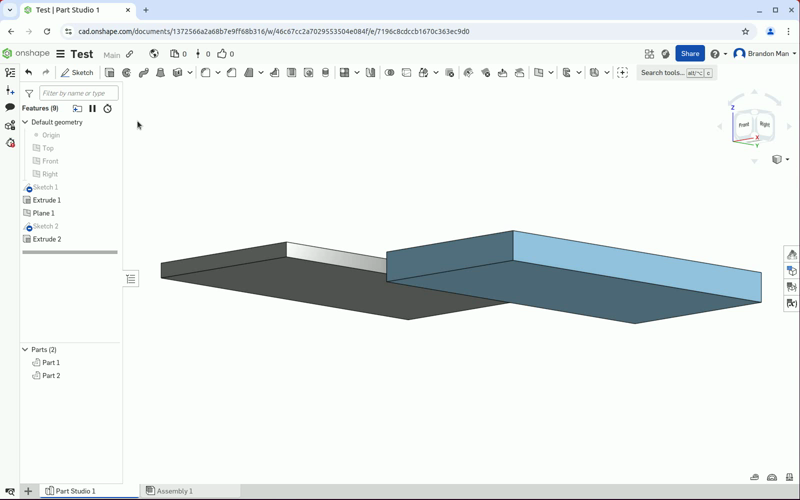
key(left, 3)
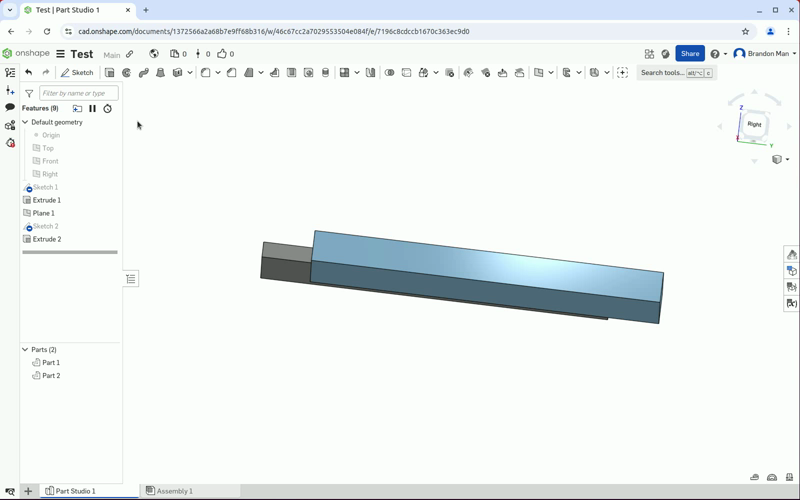
key(right, 3)
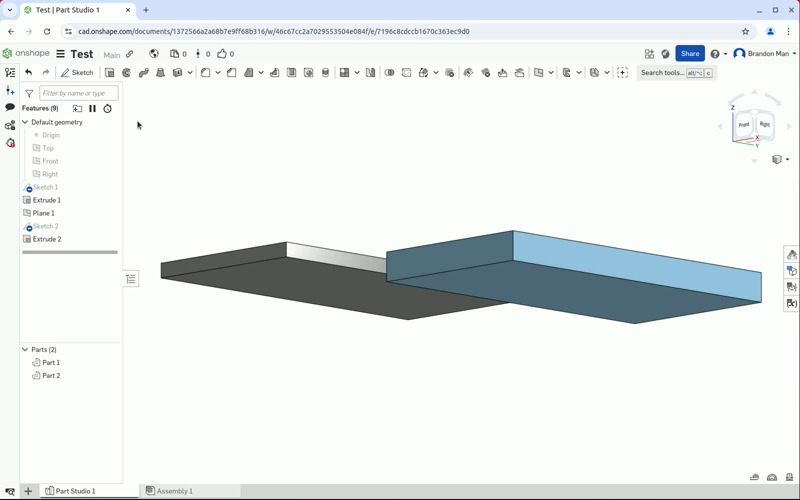
key(down, 3)
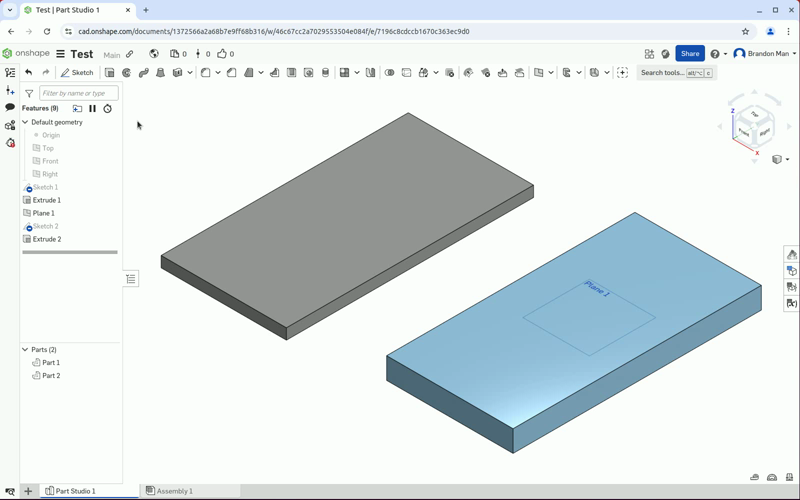
mouse_move(73, 189)
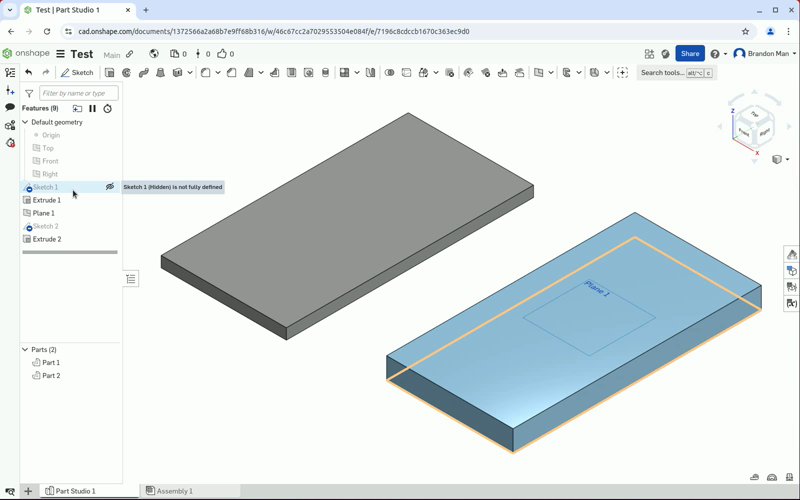
click(73, 189)